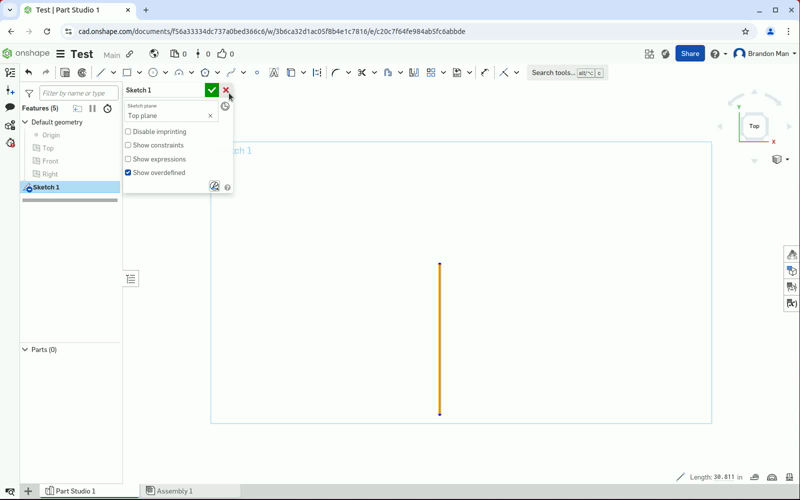
key(shift+h)
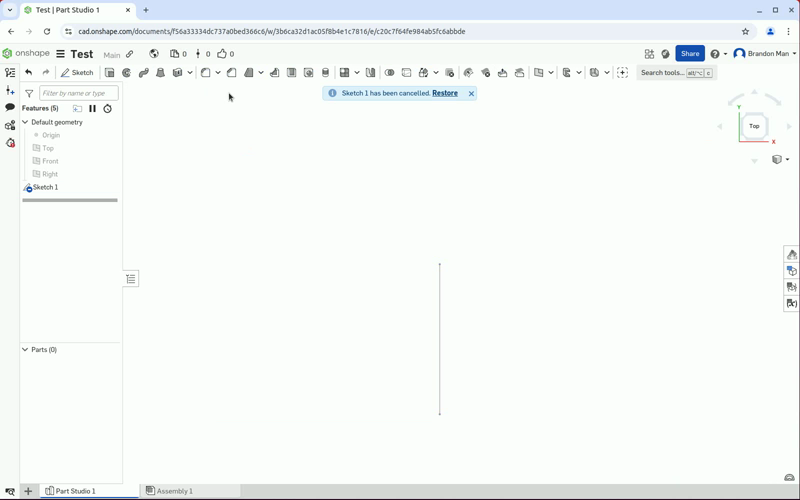
key(shift+s)
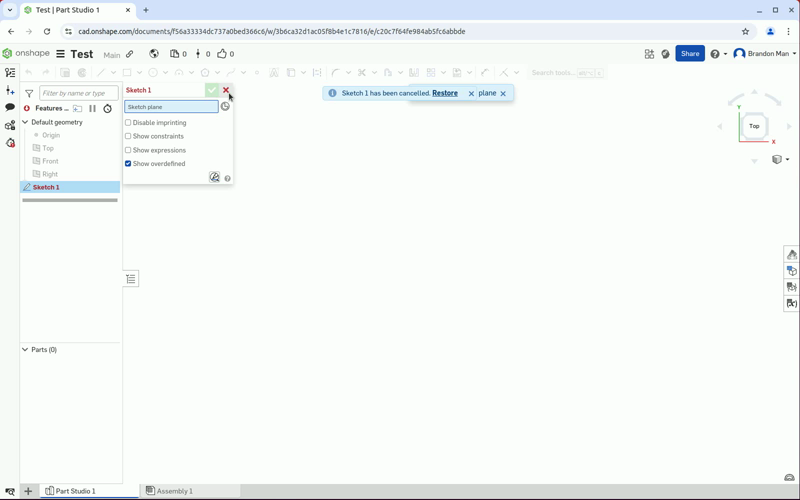
mouse_move(73, 150)
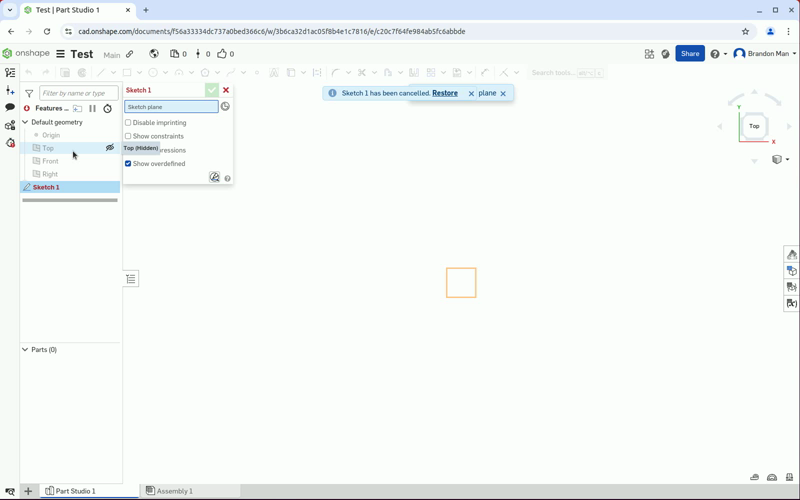
click(73, 150)
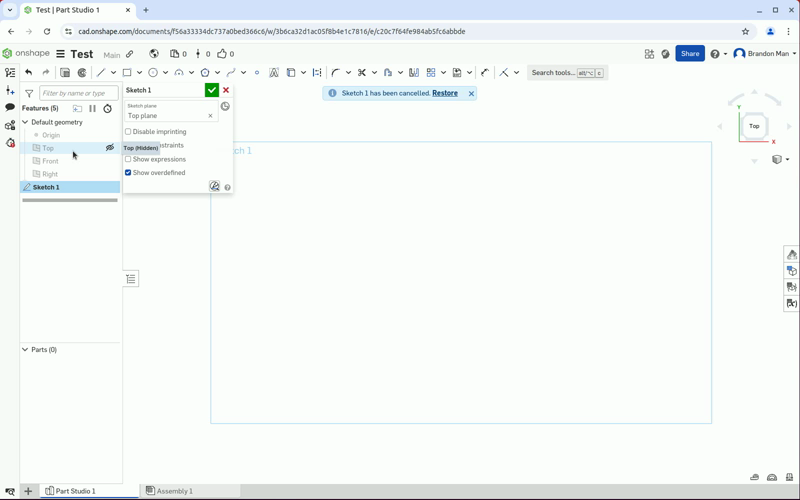
mouse_move(73, 352)
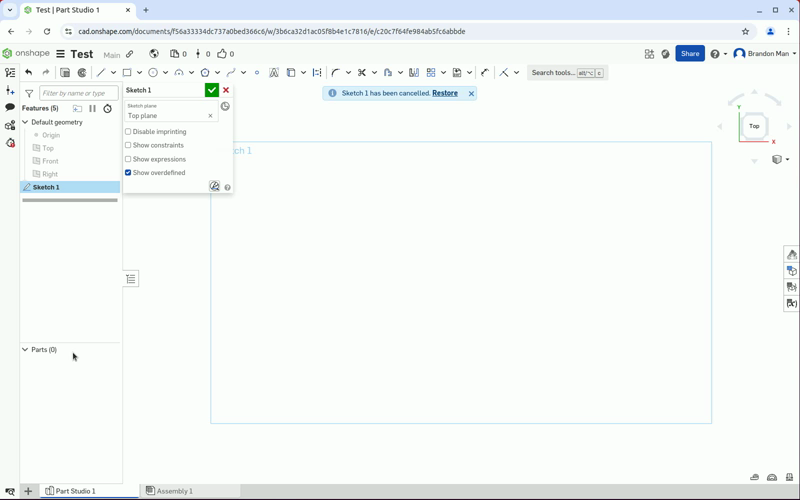
key(y)
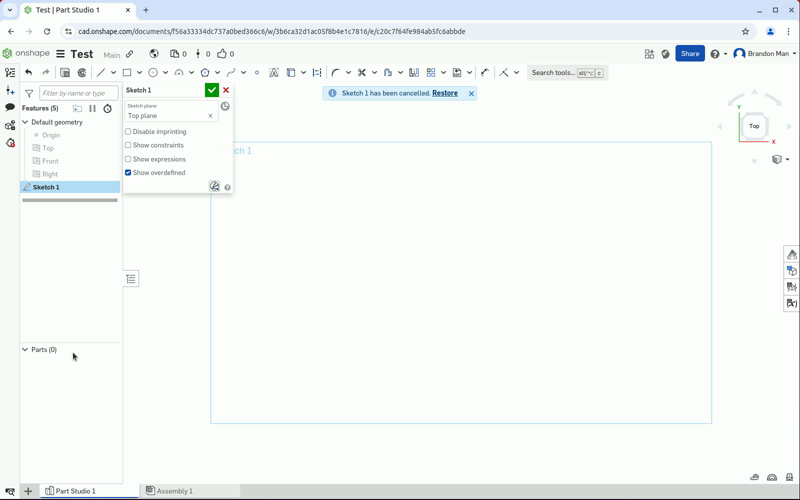
key(c)
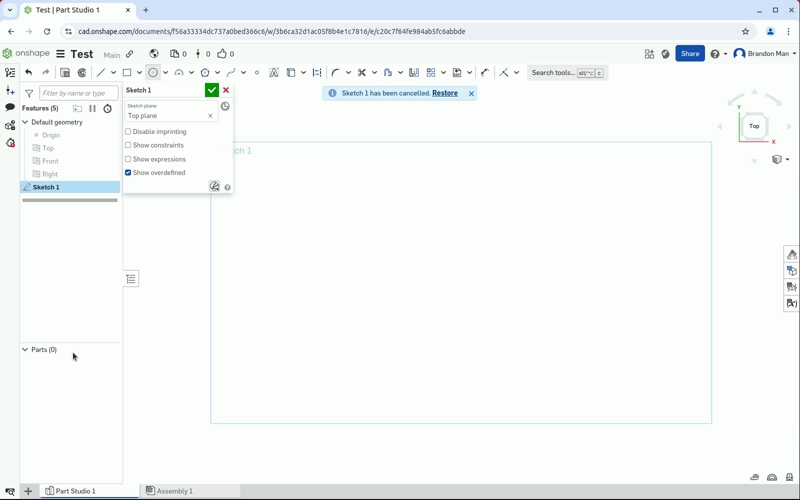
key_down(shift)
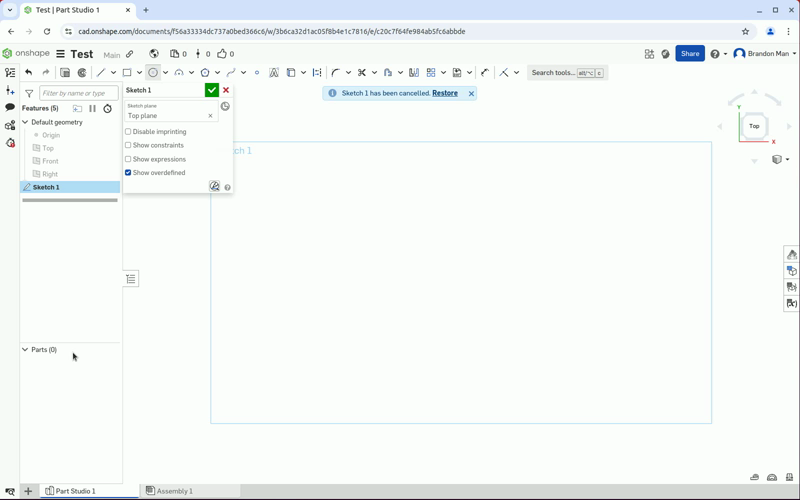
mouse_move(392, 282)
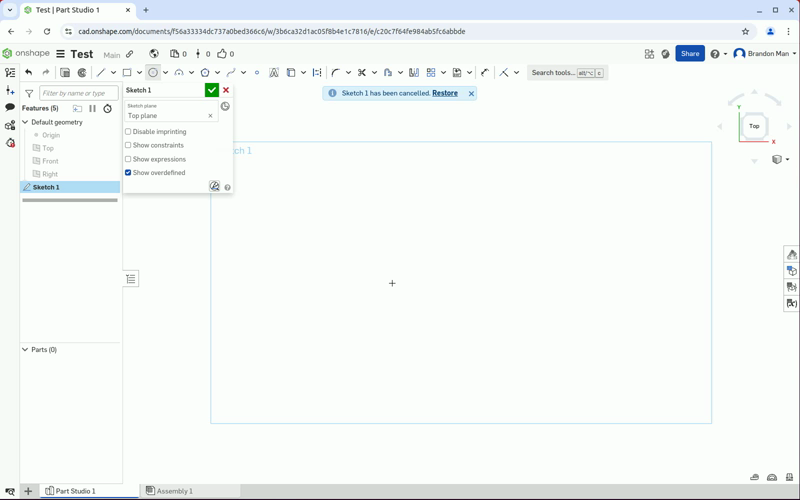
click(392, 282)
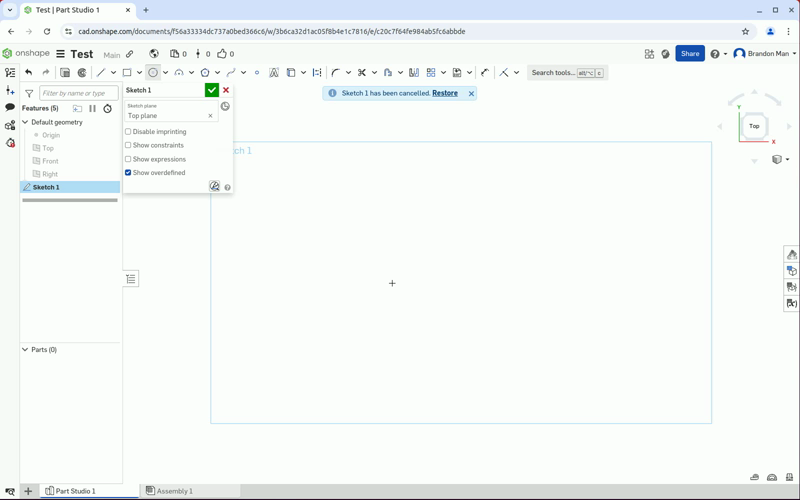
key_up(shift)
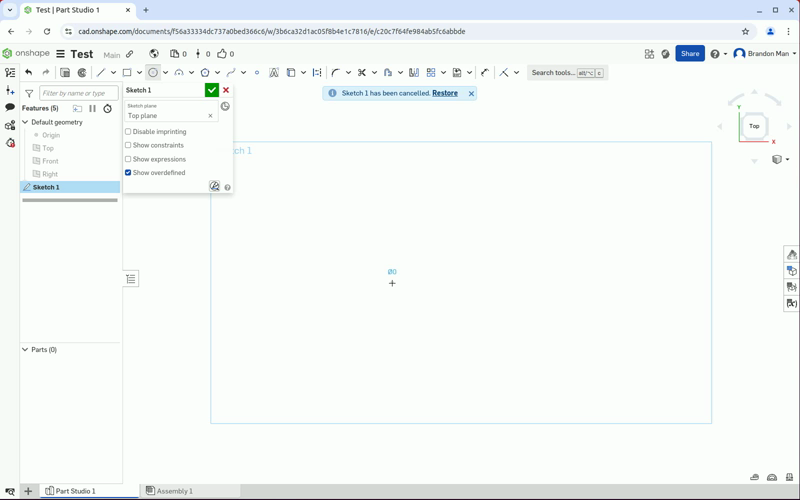
mouse_move(435, 282)
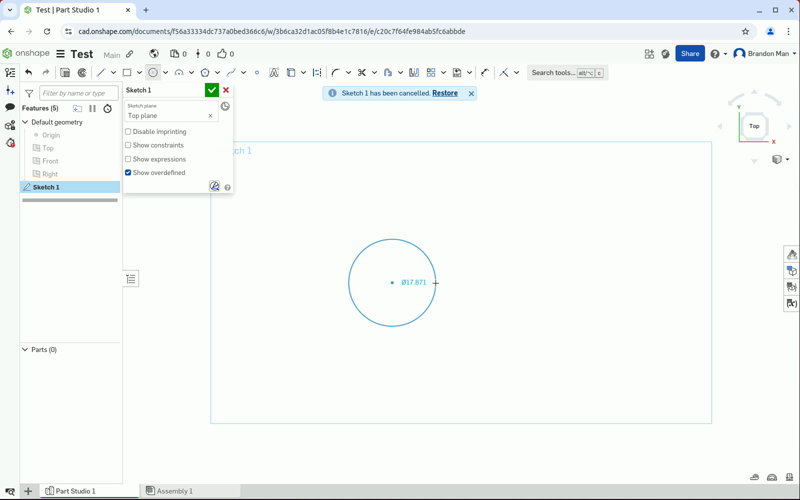
click(435, 282)
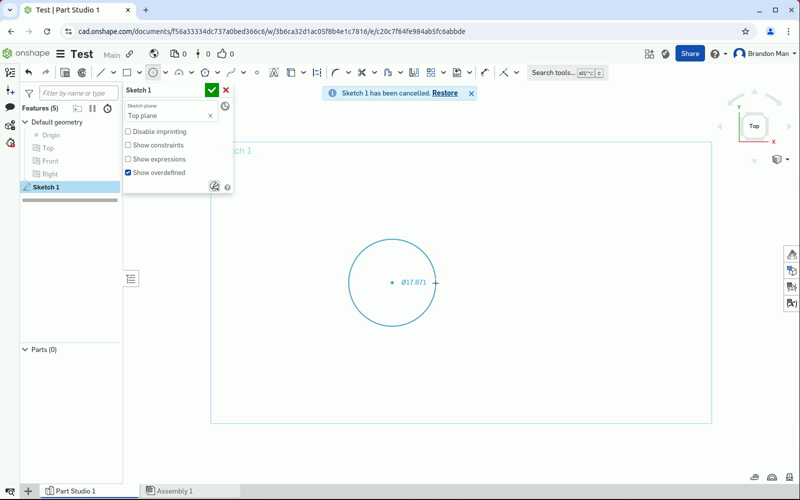
key(esc)
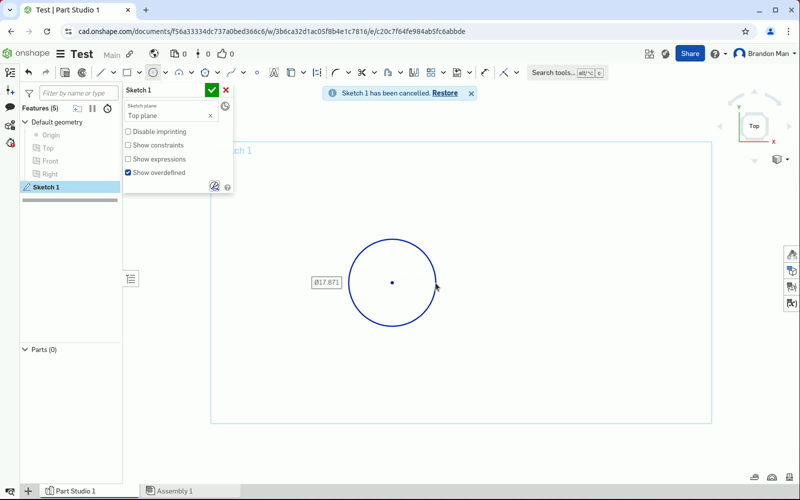
key(c)
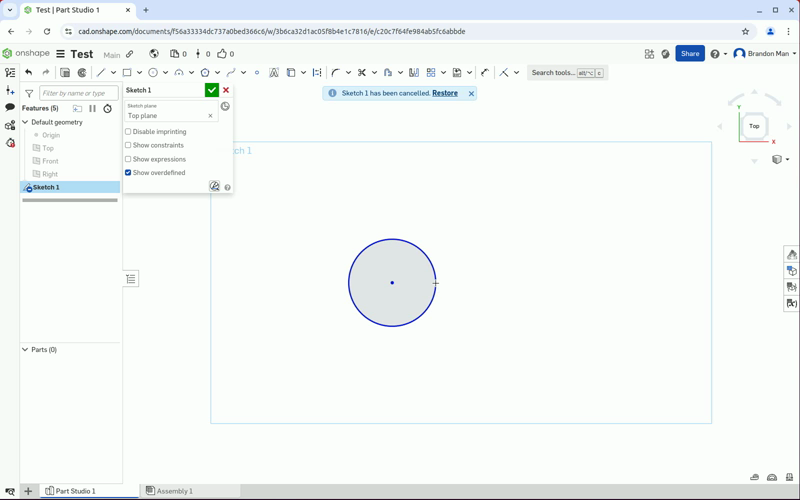
key_down(shift)
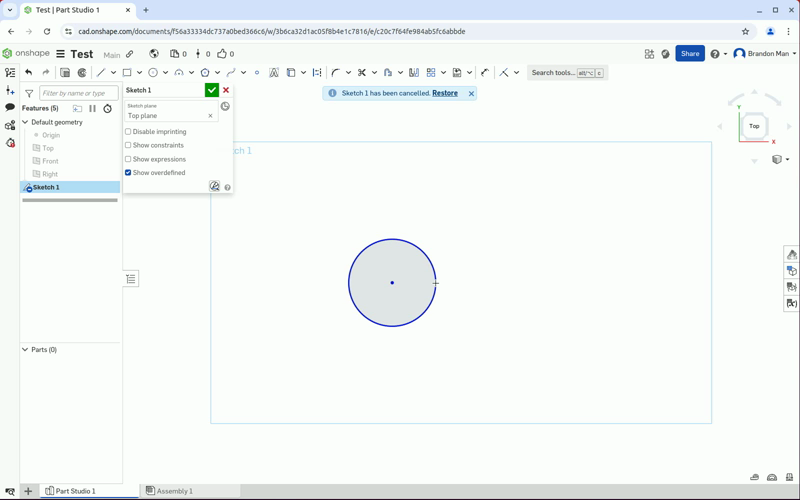
mouse_move(392, 282)
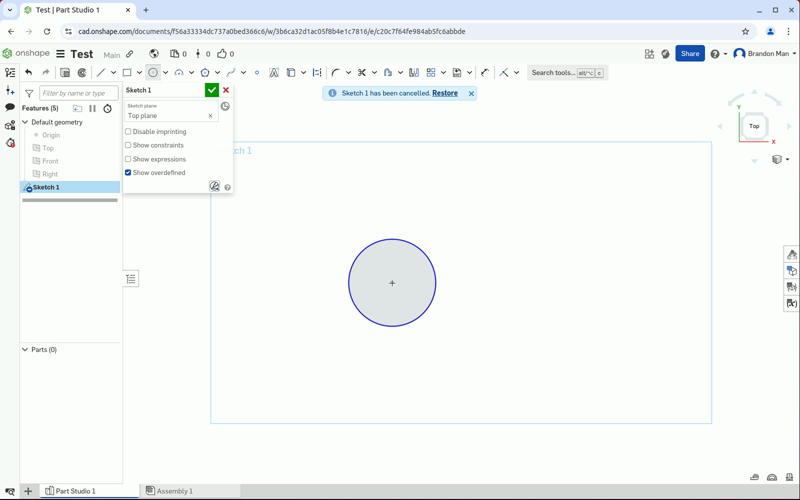
click(392, 282)
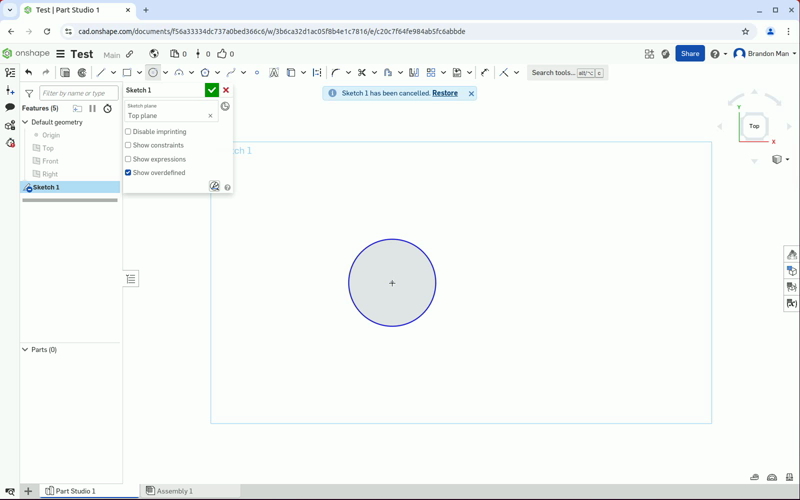
key_up(shift)
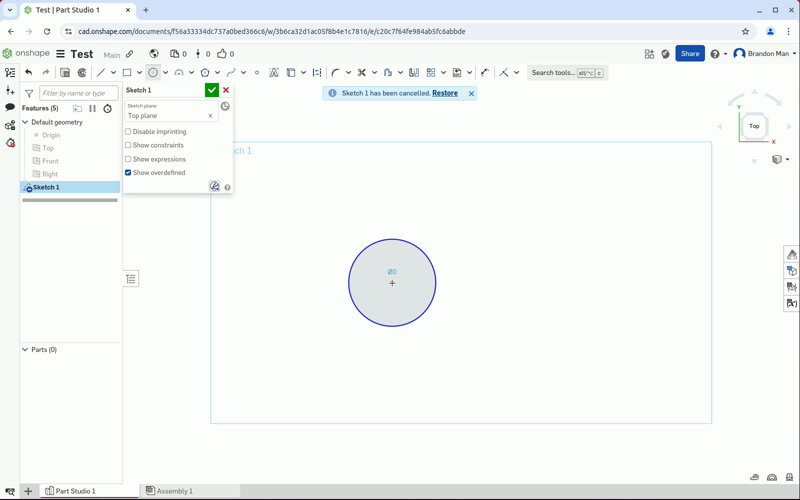
mouse_move(415, 282)
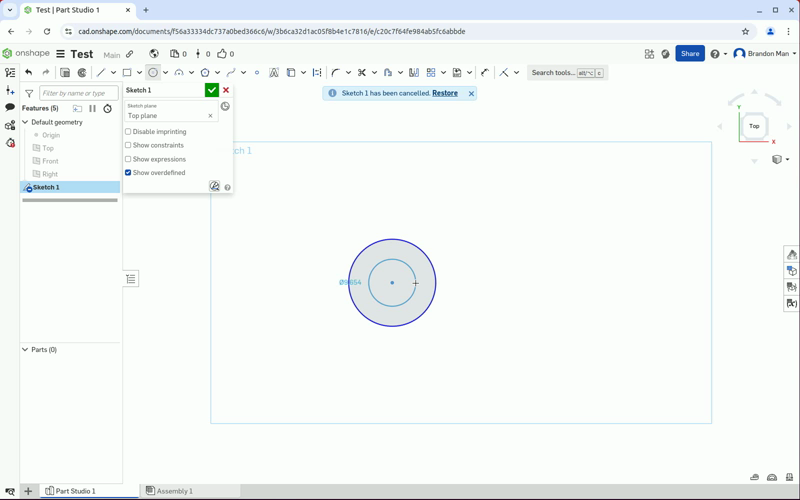
click(415, 282)
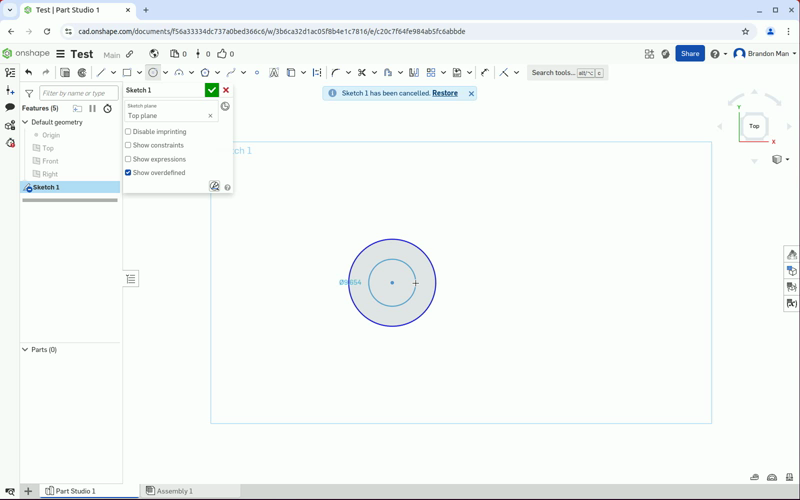
key(esc)
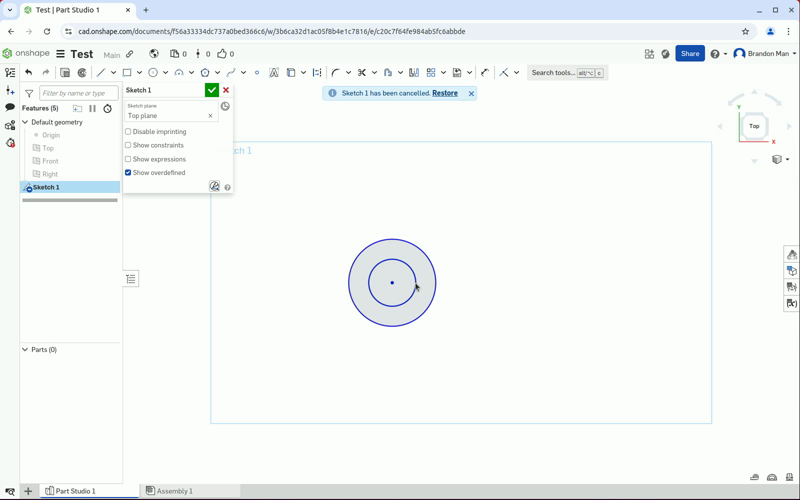
mouse_move(367, 300)
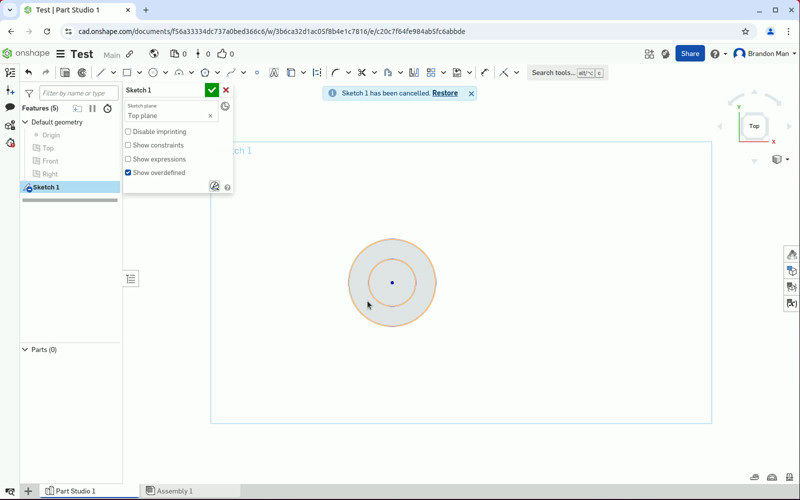
click(367, 300)
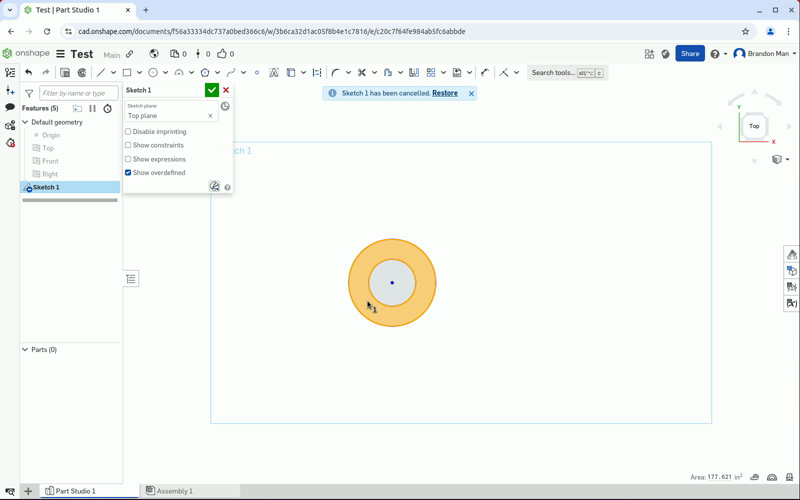
mouse_move(73, 352)
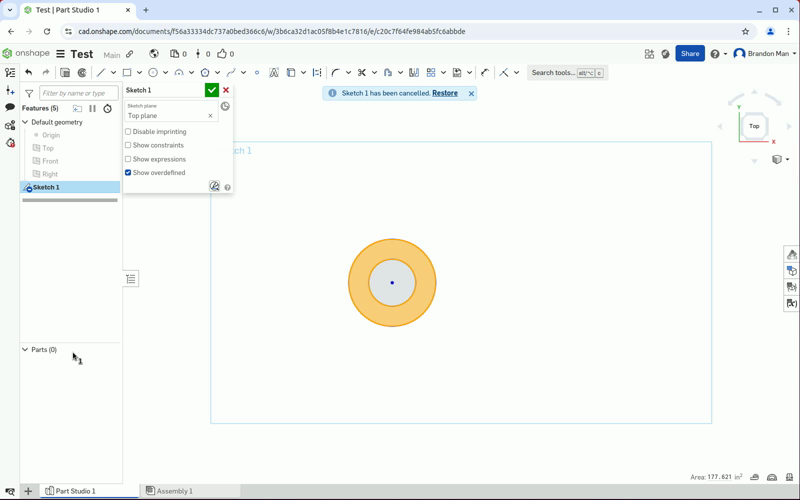
key(shift+y)
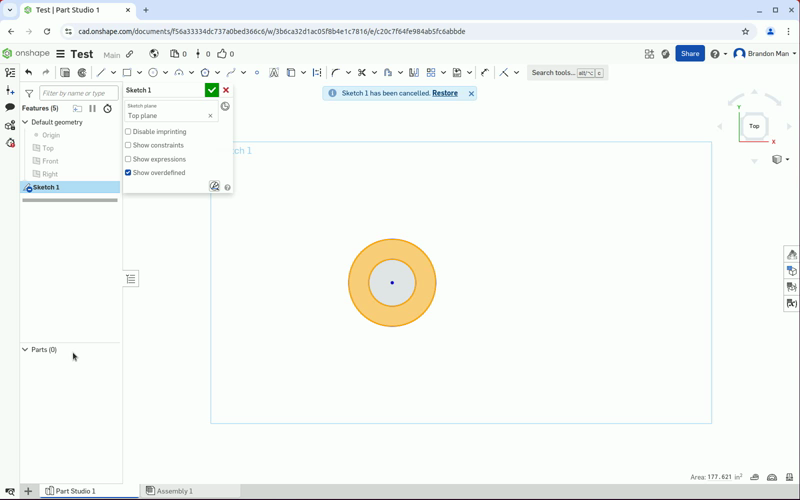
key(shift+e)
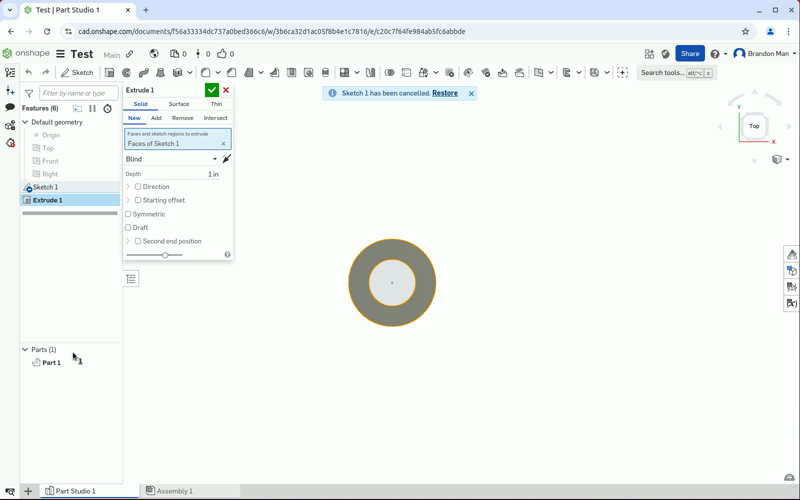
mouse_move(143, 106)
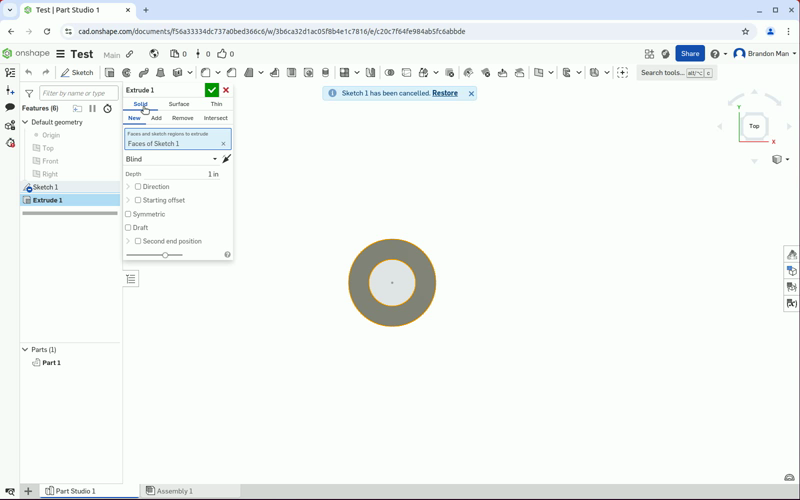
click(143, 106)
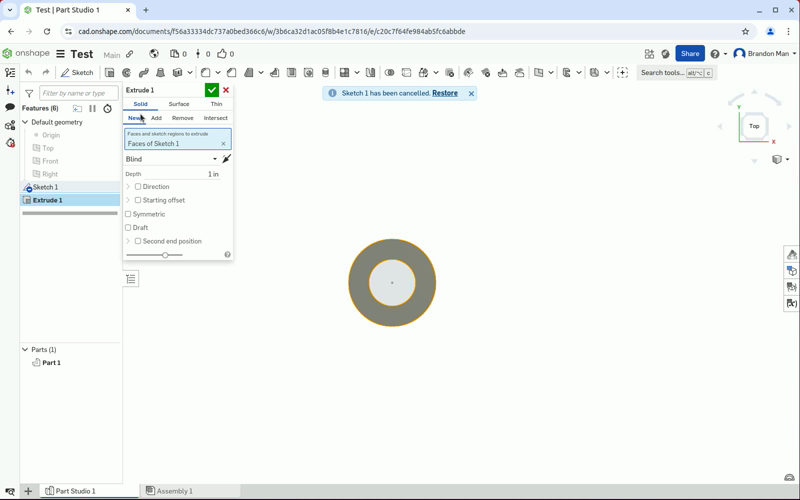
mouse_move(137, 120)
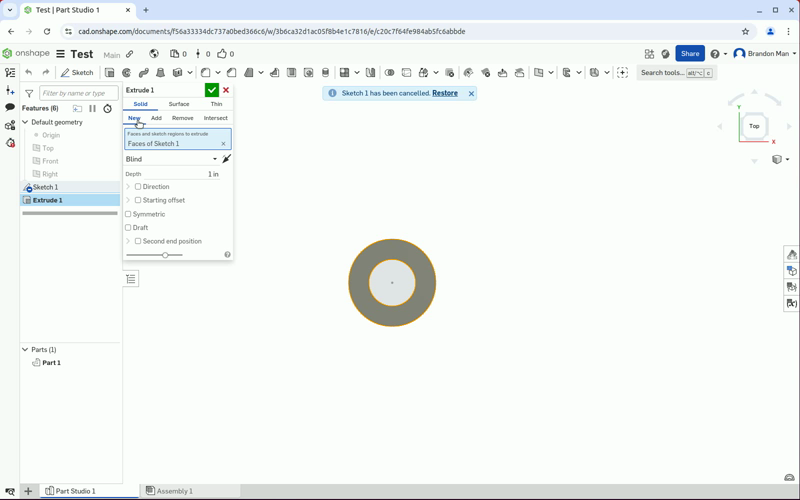
click(137, 120)
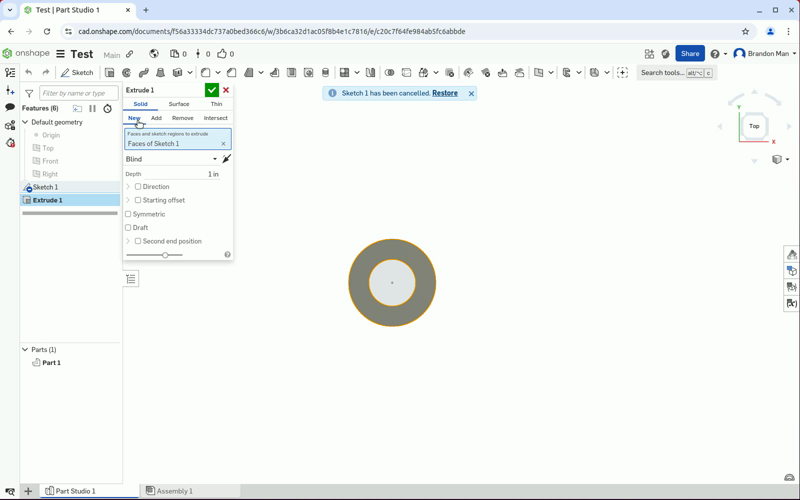
key(tab, 4)
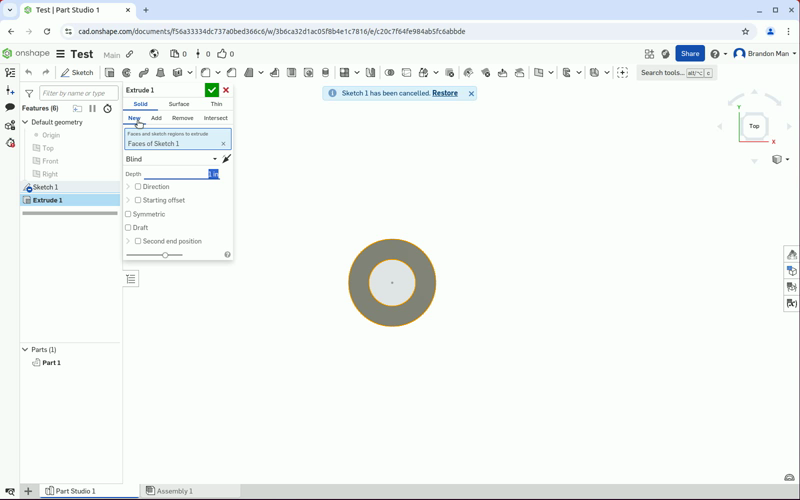
text(7.703)
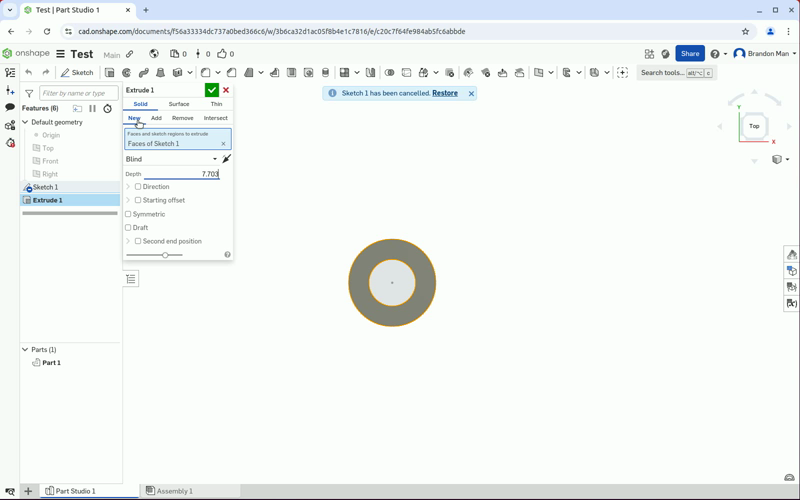
key(enter)
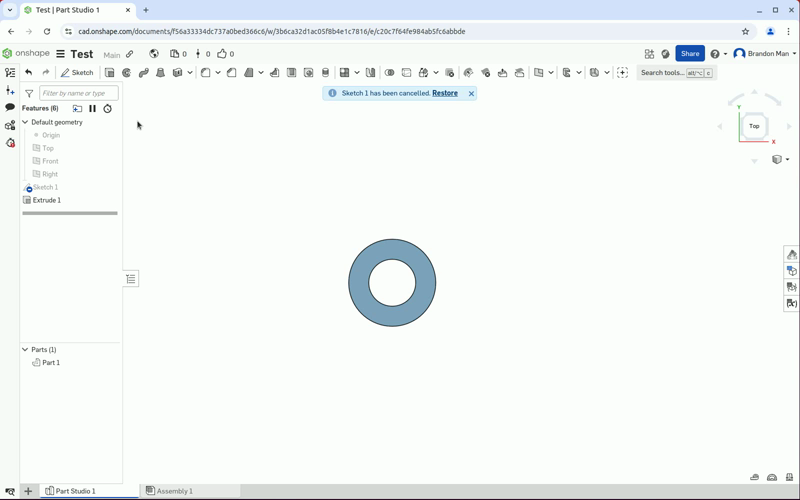
key(shift+h)
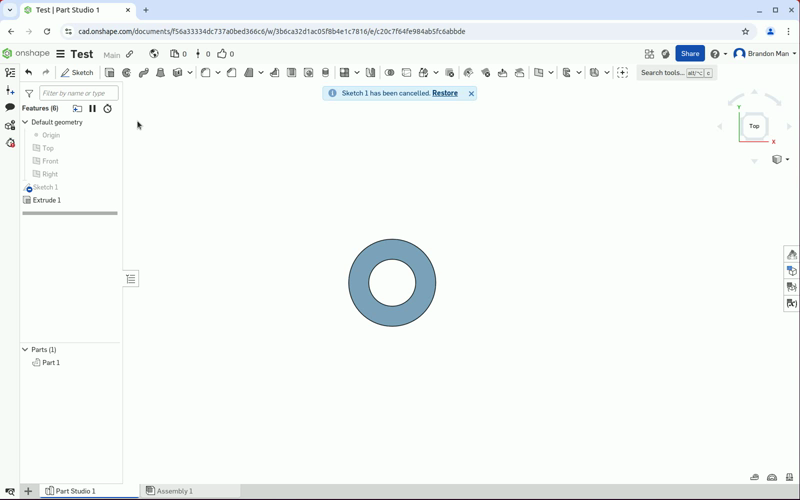
key(shift+h)
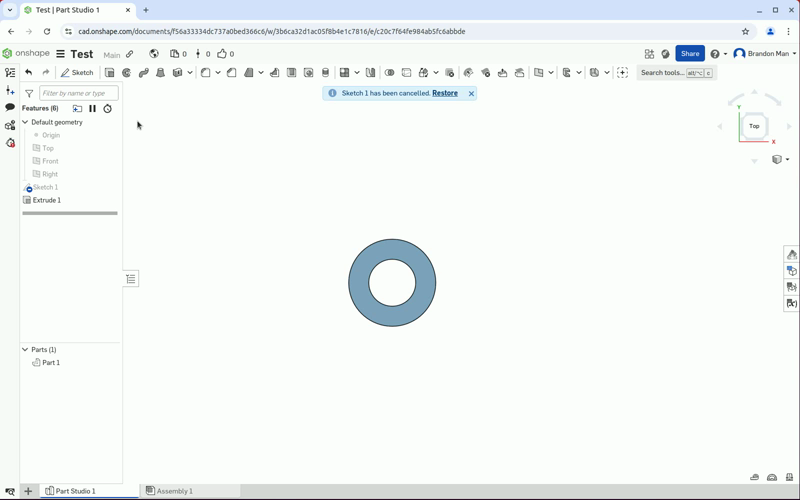
mouse_move(73, 189)
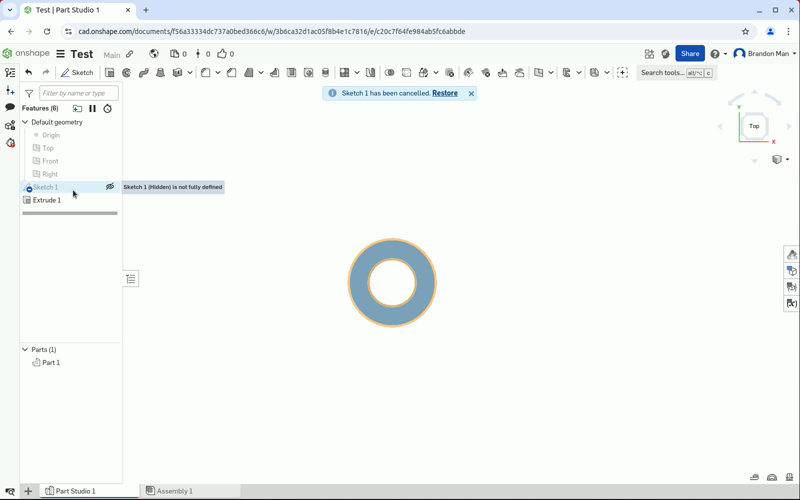
click(73, 189)
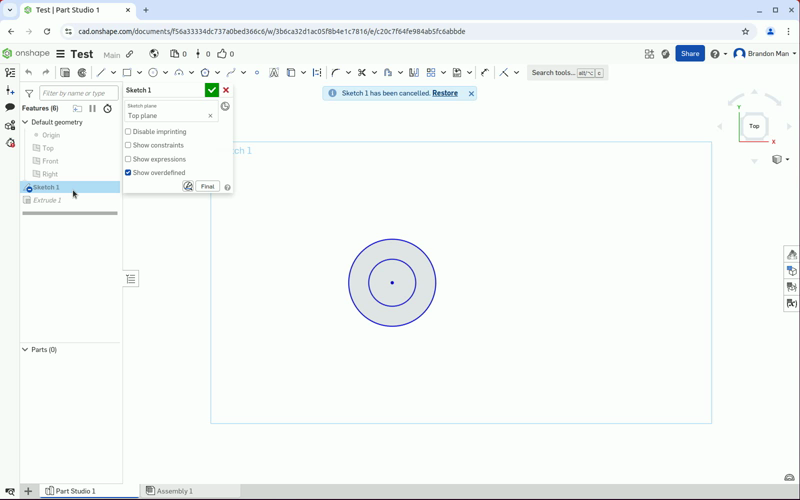
mouse_move(229, 92)
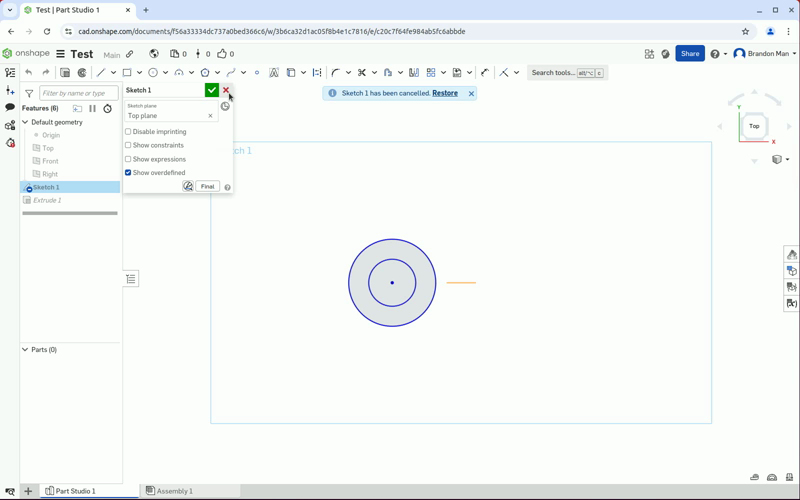
click(229, 92)
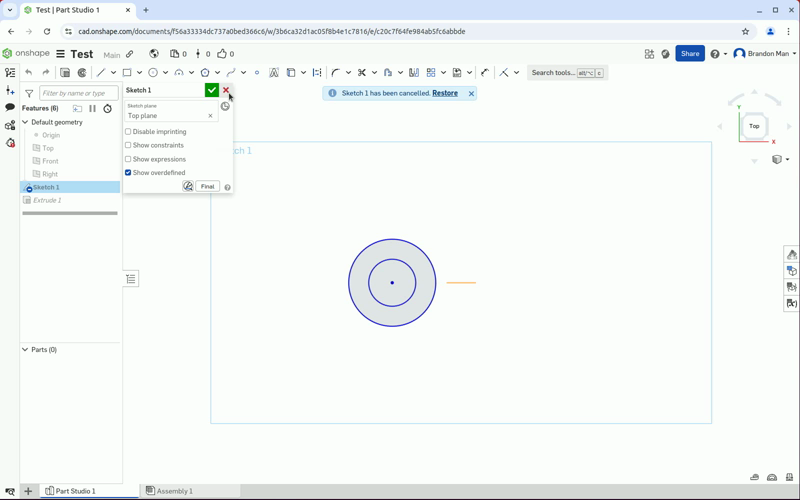
key(shift+s)
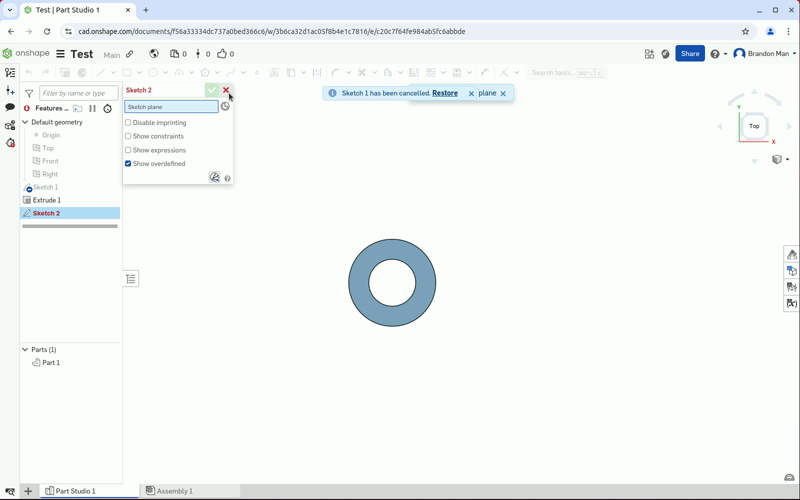
mouse_move(73, 150)
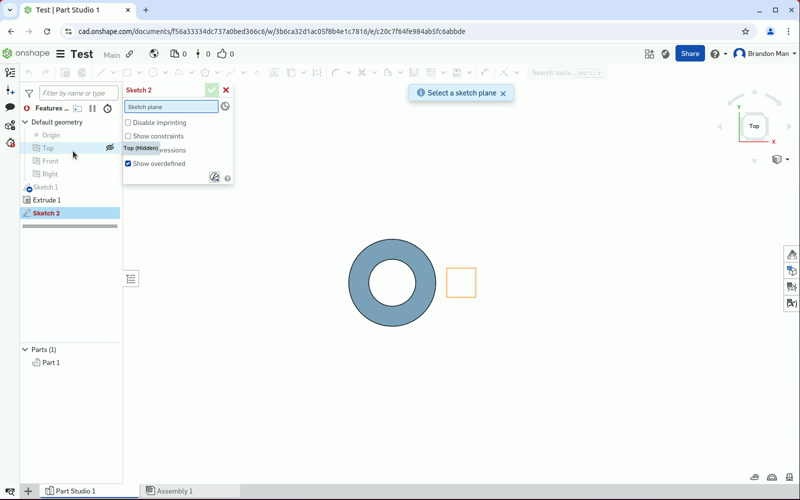
click(73, 150)
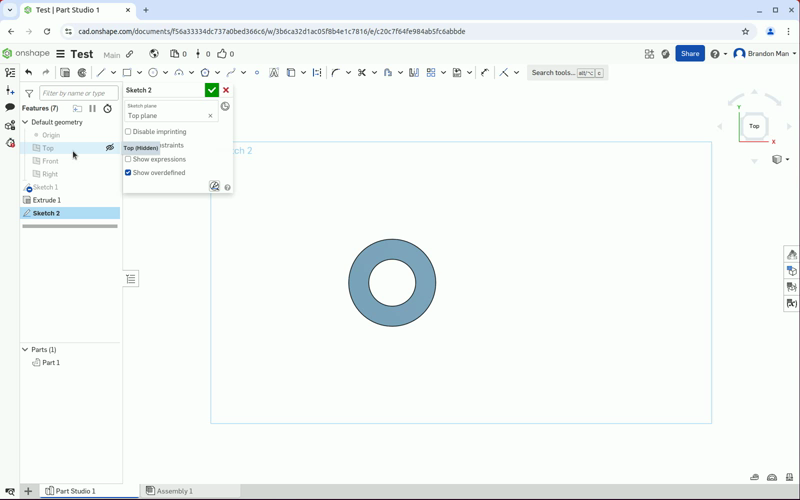
mouse_move(73, 352)
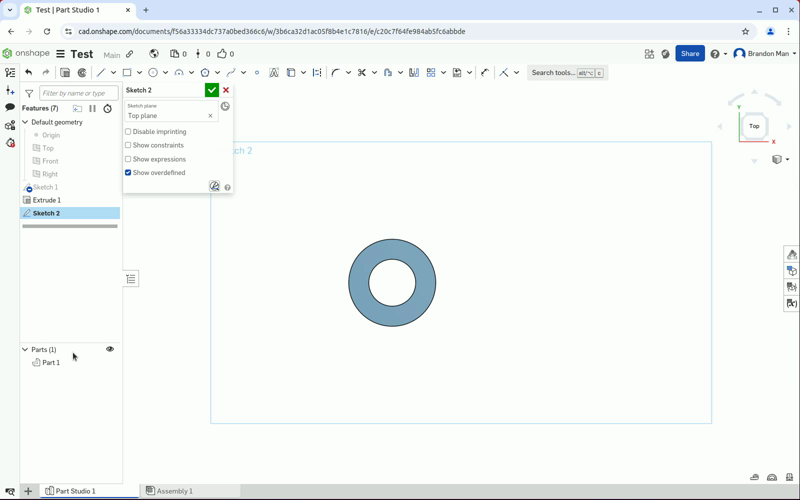
key(y)
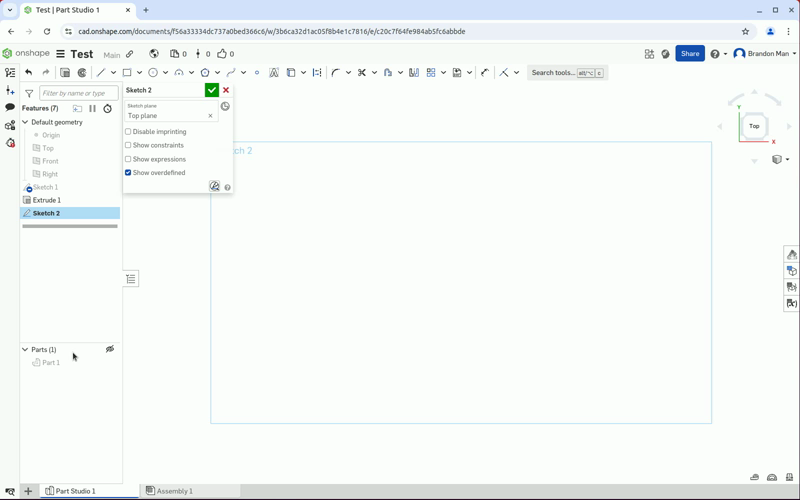
key(l)
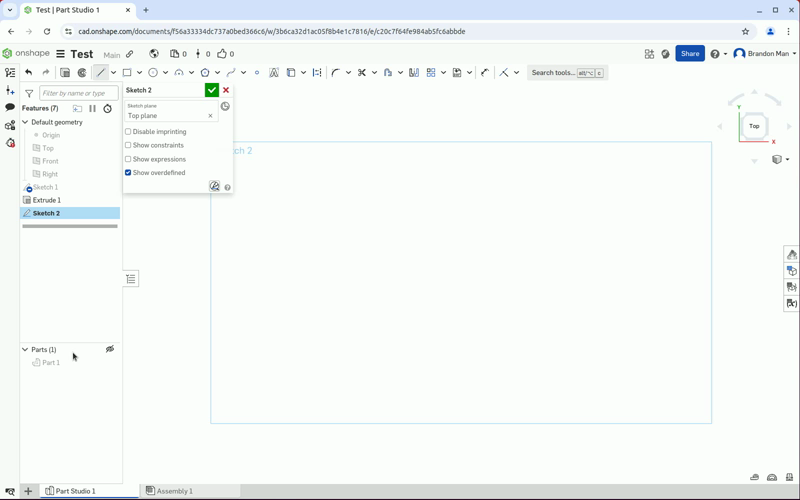
key_down(shift)
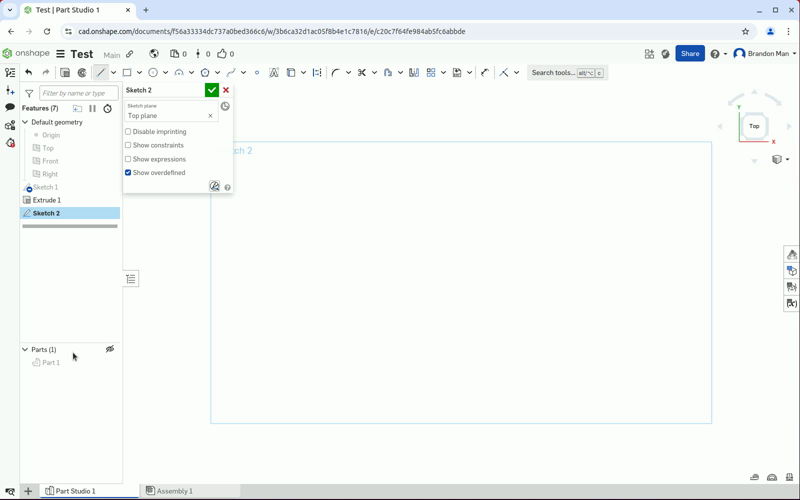
mouse_move(391, 326)
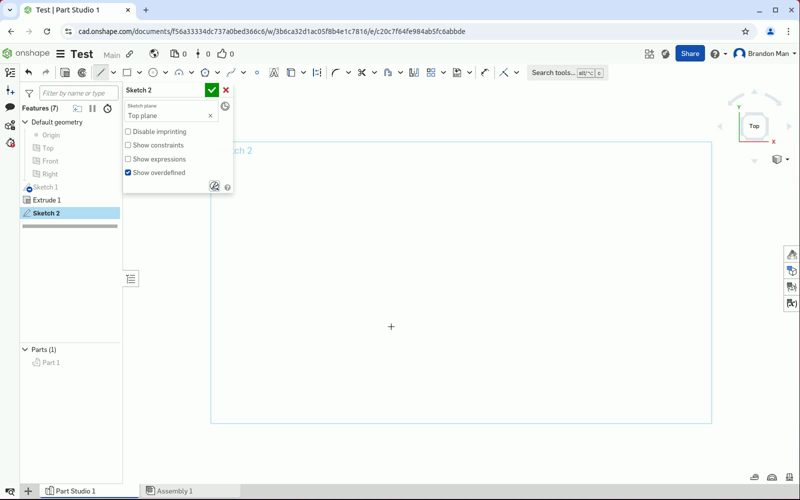
click(391, 326)
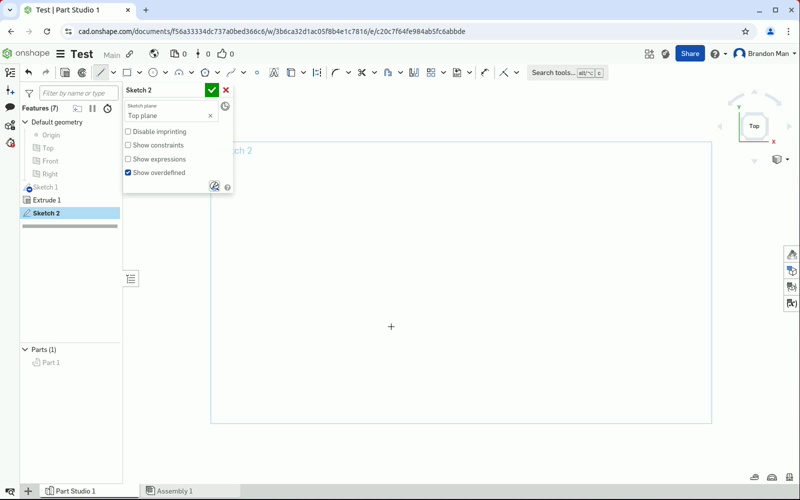
key_up(shift)
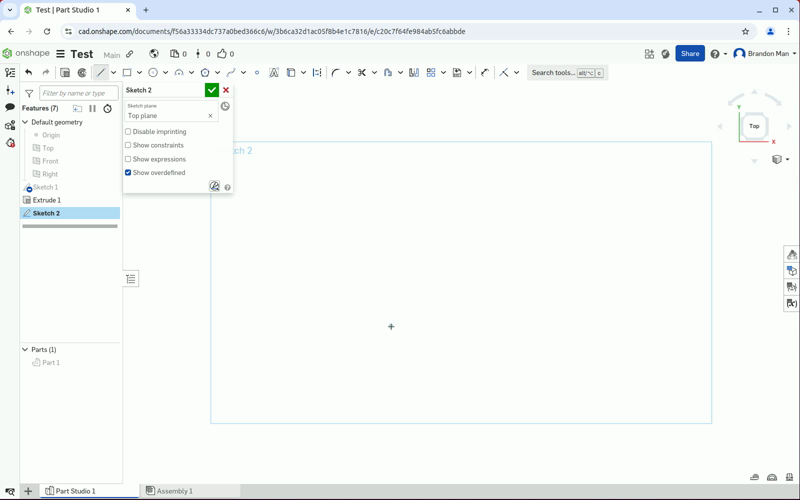
key_down(shift)
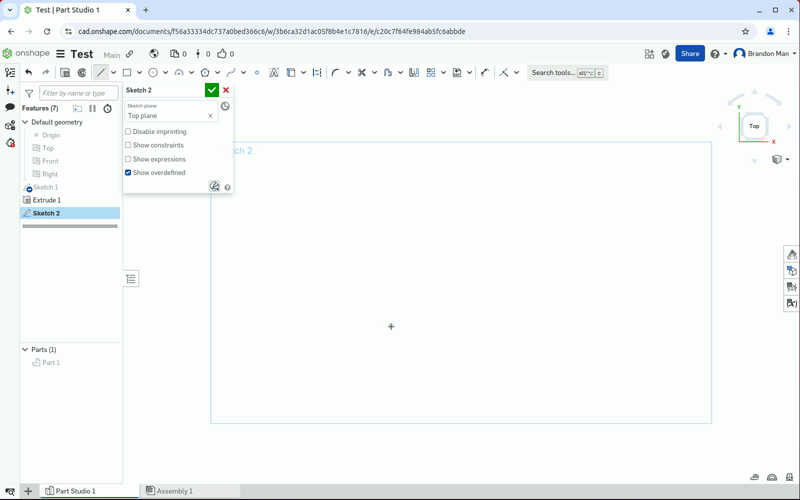
mouse_move(529, 324)
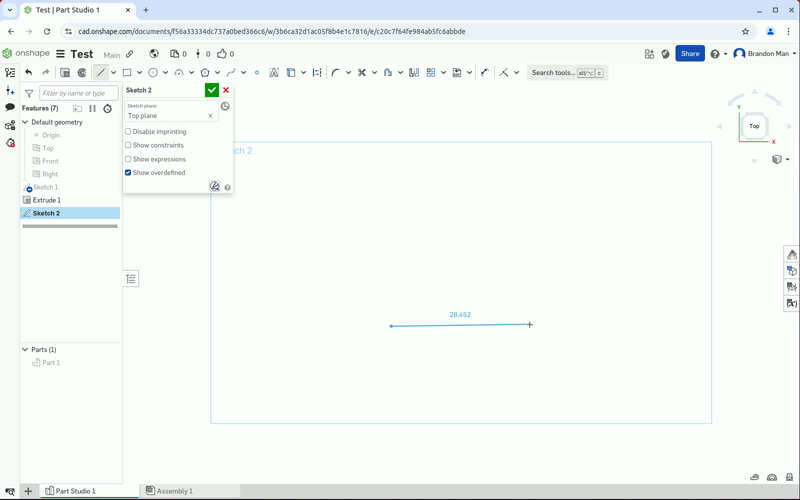
click(529, 324)
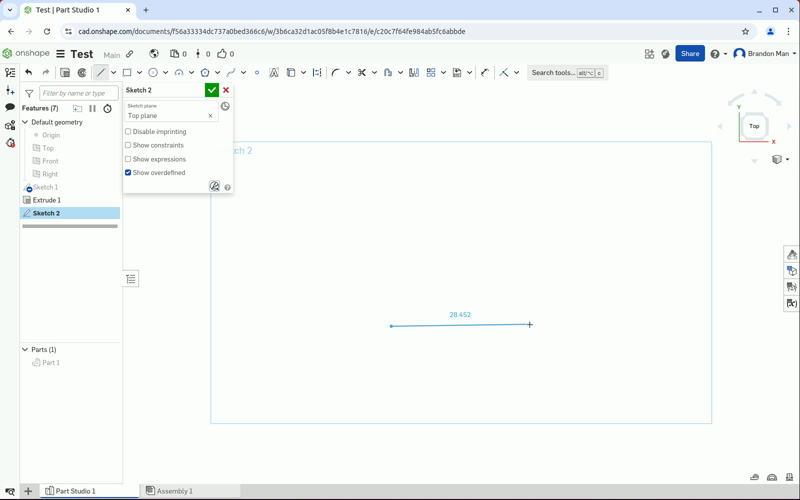
key_up(shift)
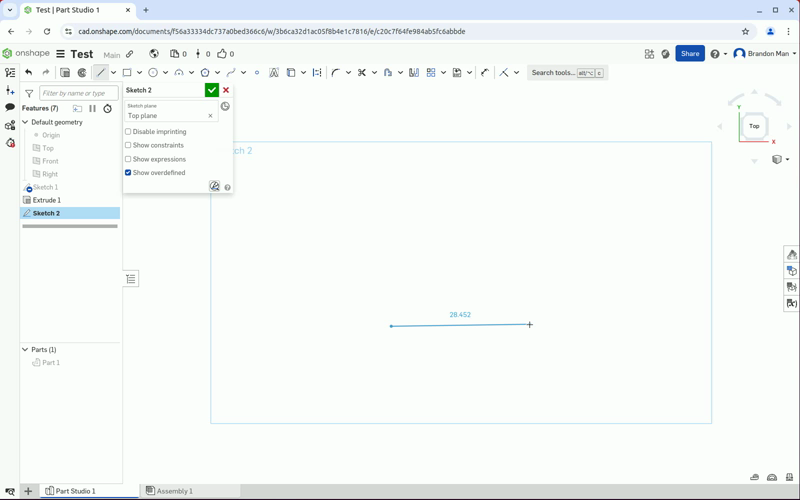
key(esc)
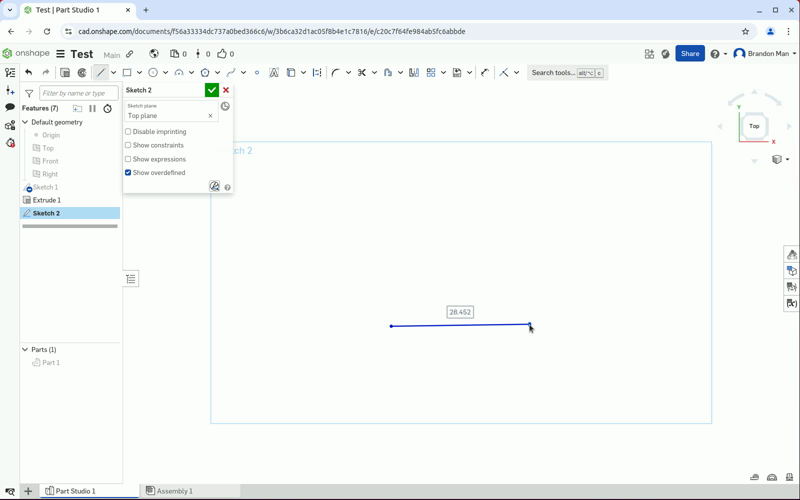
key(a)
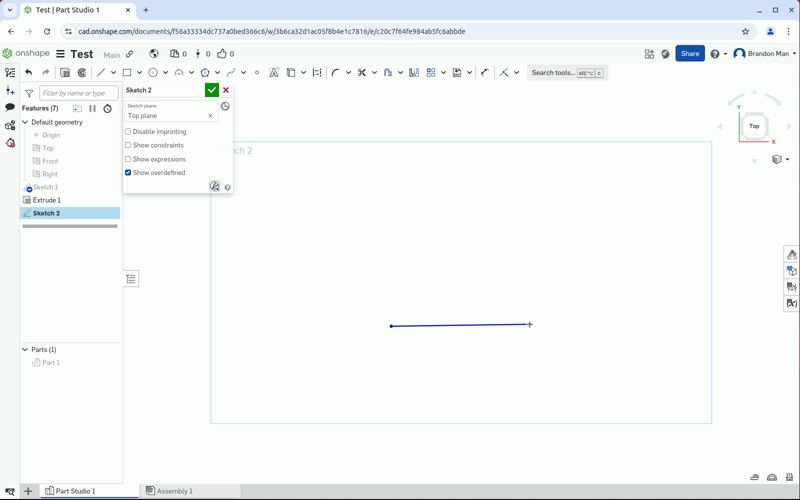
mouse_move(529, 324)
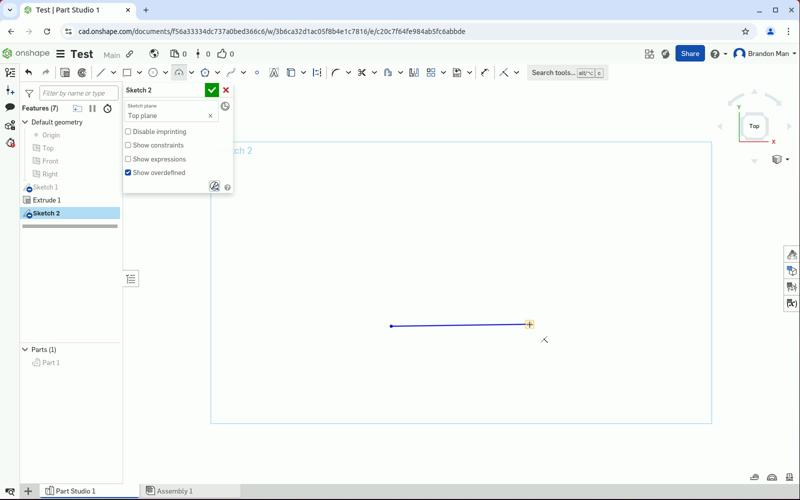
click(529, 324)
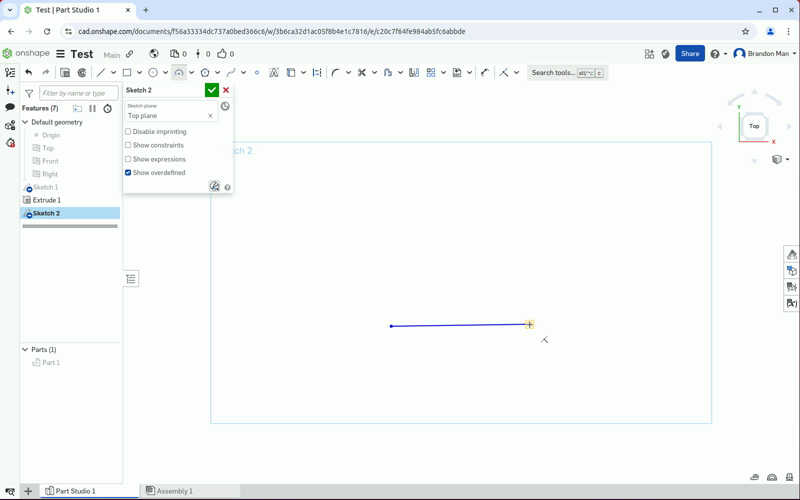
key_down(shift)
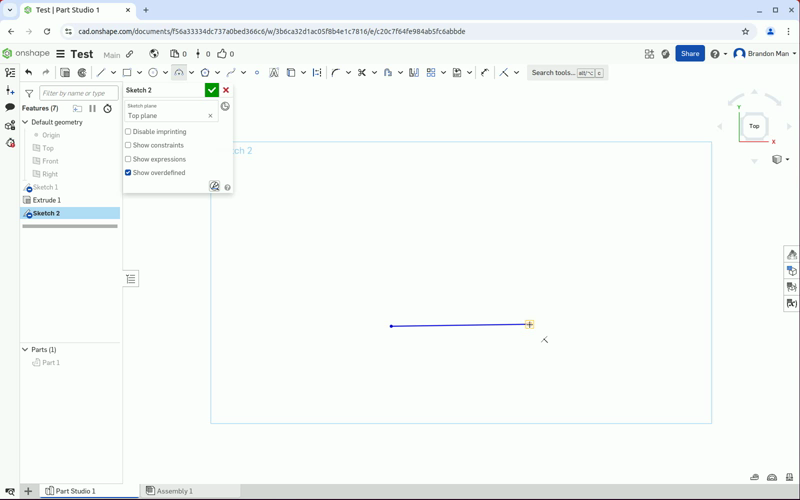
mouse_move(529, 241)
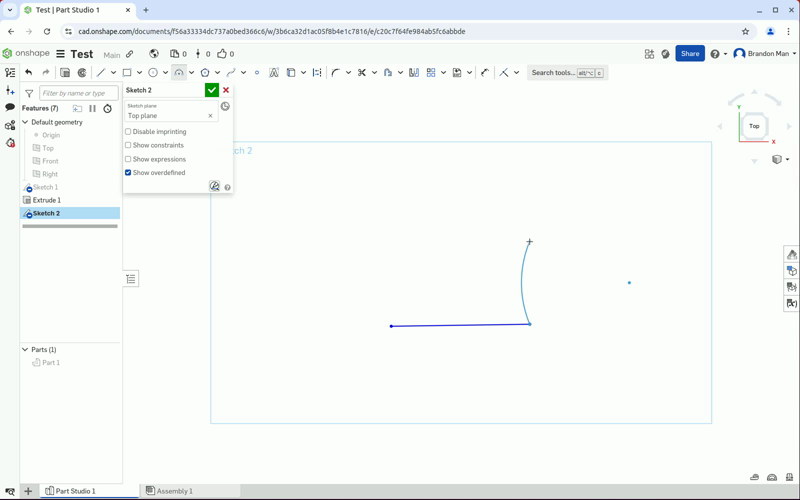
click(529, 241)
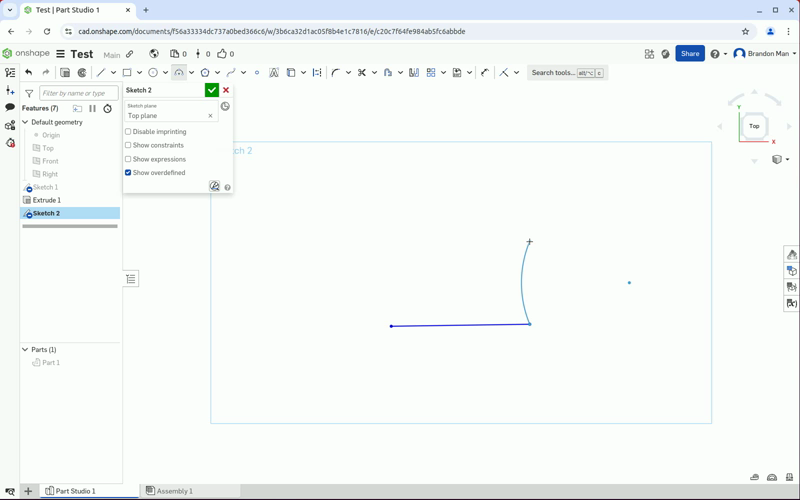
mouse_move(570, 282)
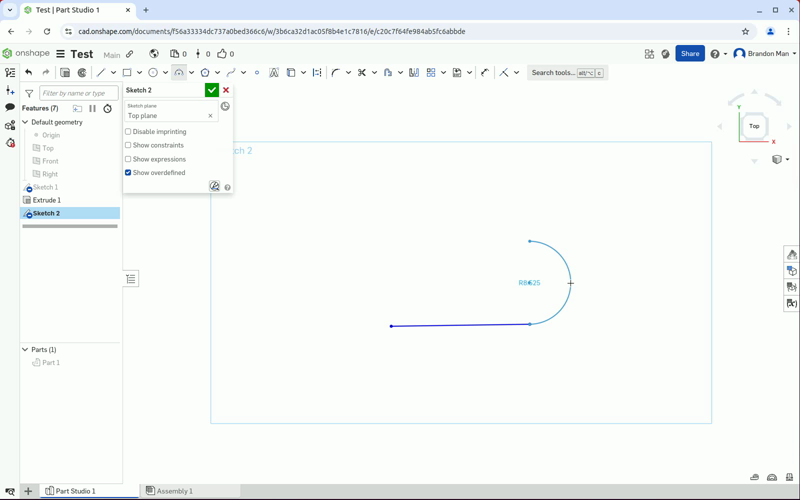
click(570, 282)
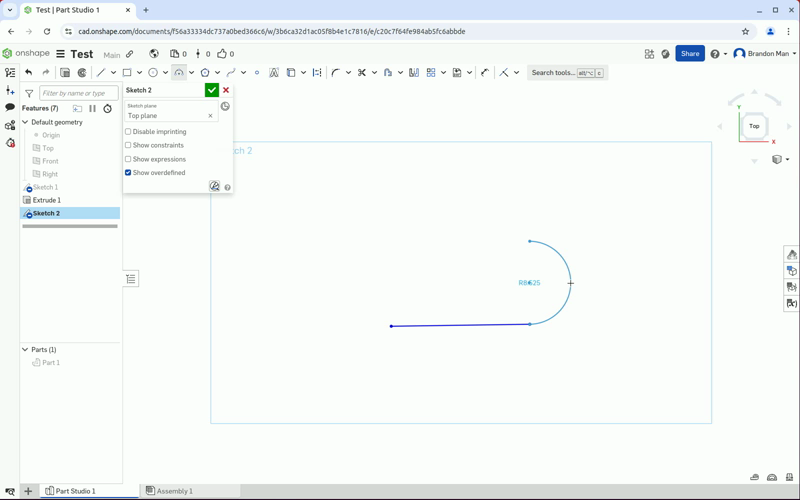
key_up(shift)
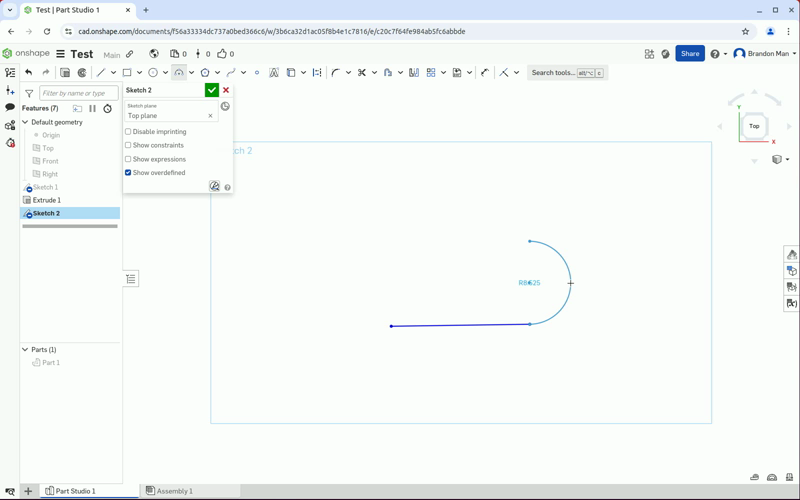
key(esc)
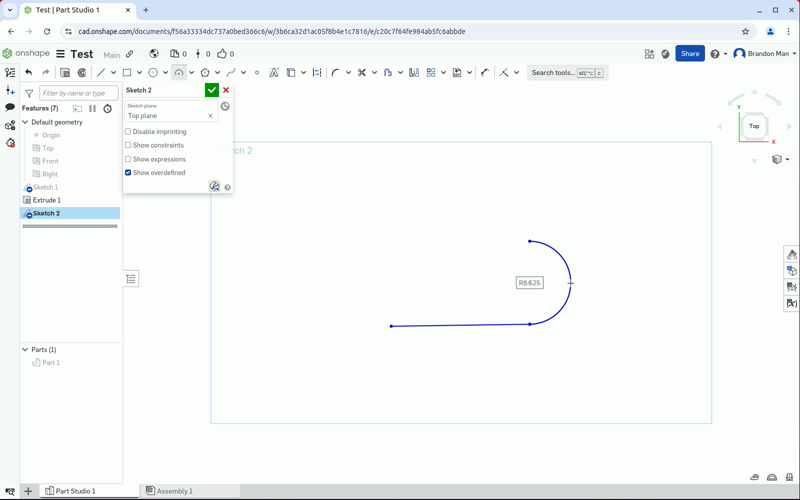
key(l)
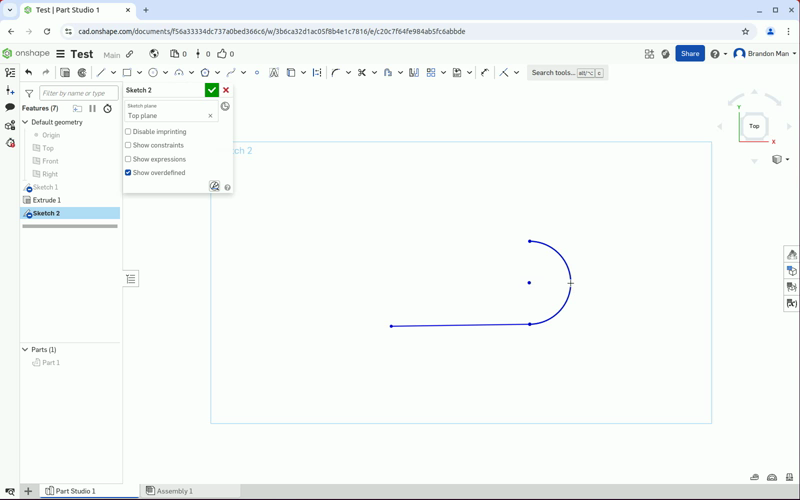
mouse_move(529, 241)
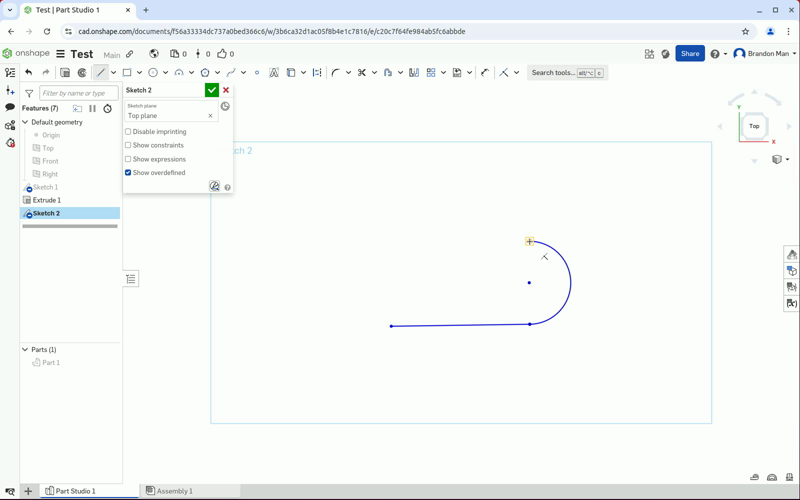
click(529, 241)
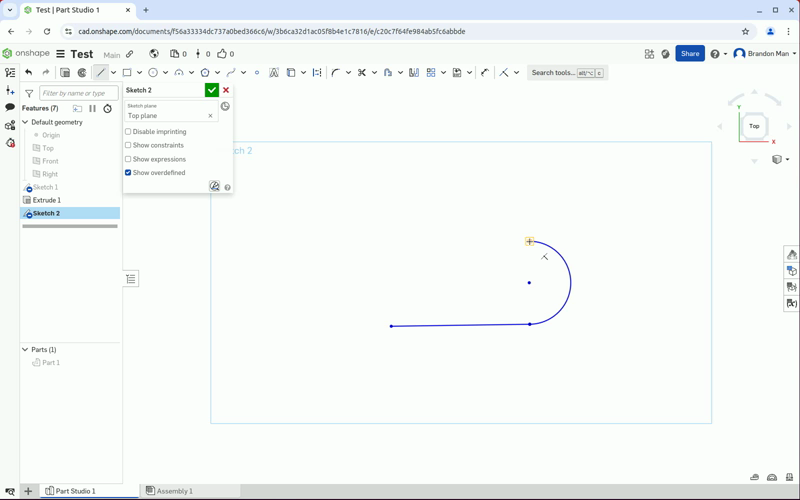
key_down(shift)
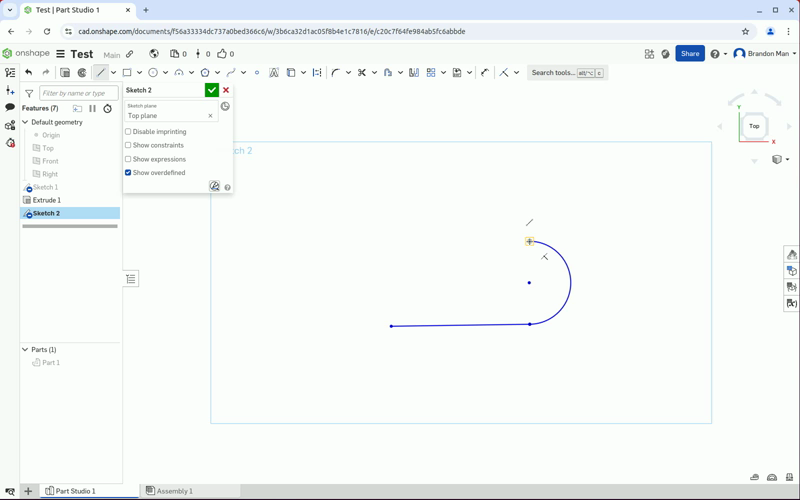
mouse_move(391, 241)
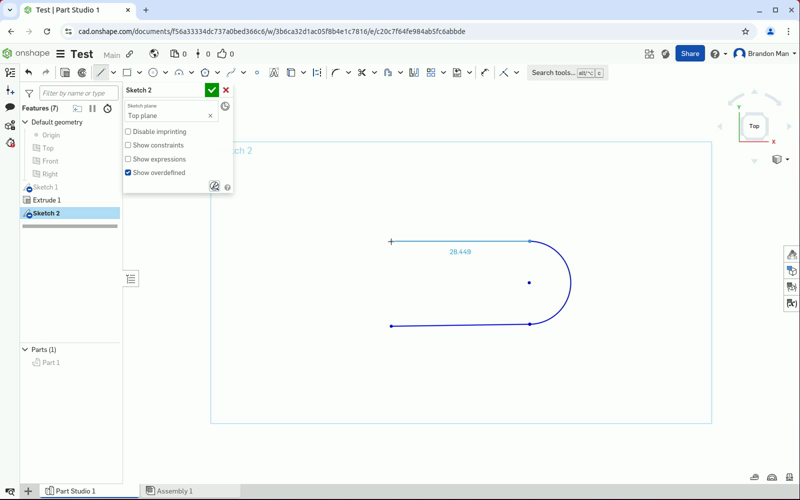
click(391, 241)
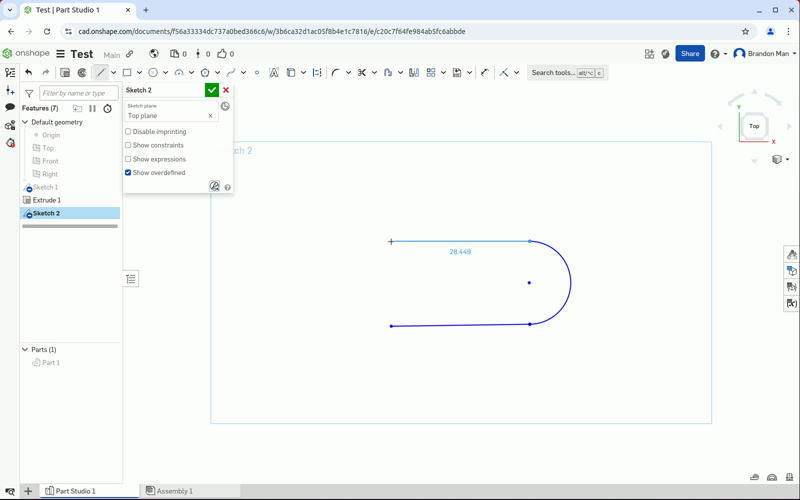
key_up(shift)
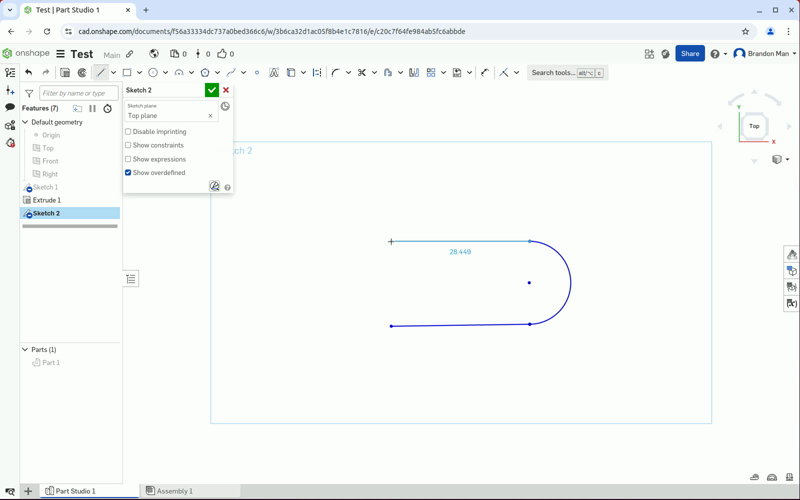
key(esc)
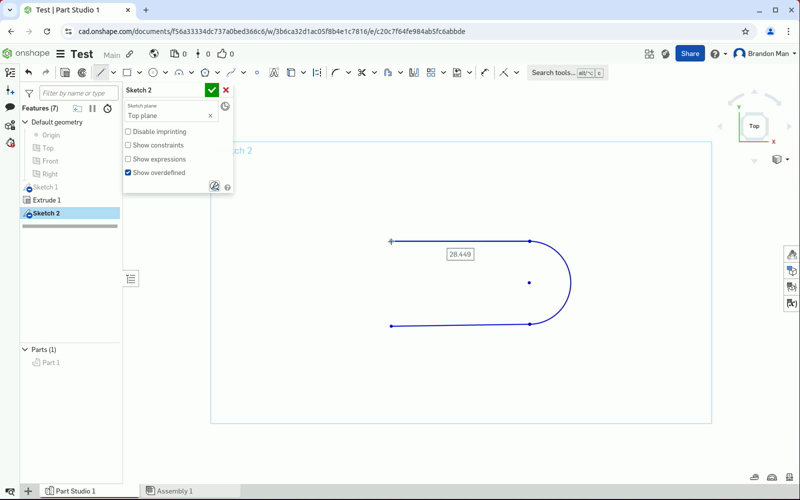
key(a)
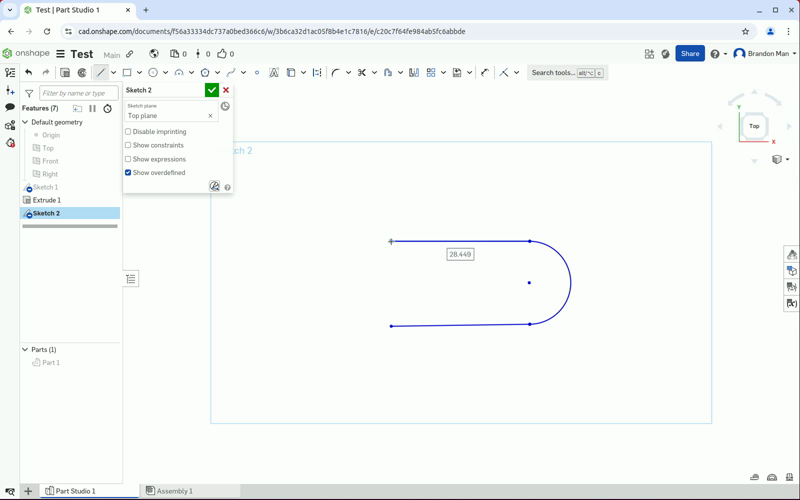
mouse_move(391, 241)
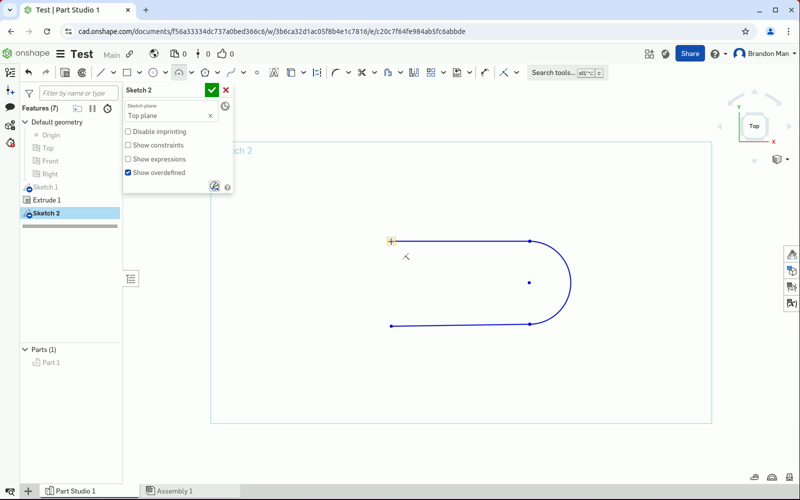
click(391, 241)
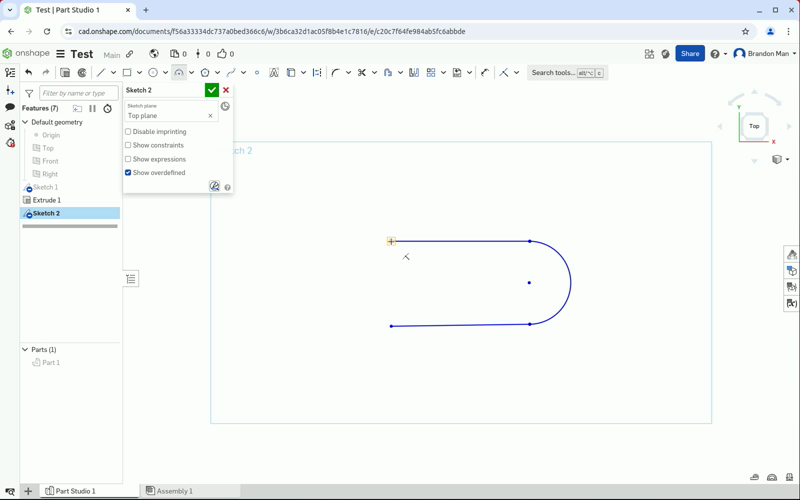
mouse_move(391, 326)
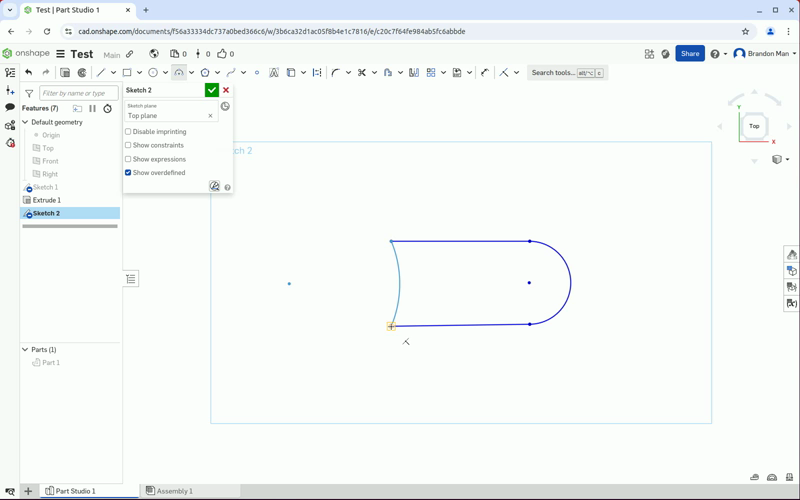
click(391, 326)
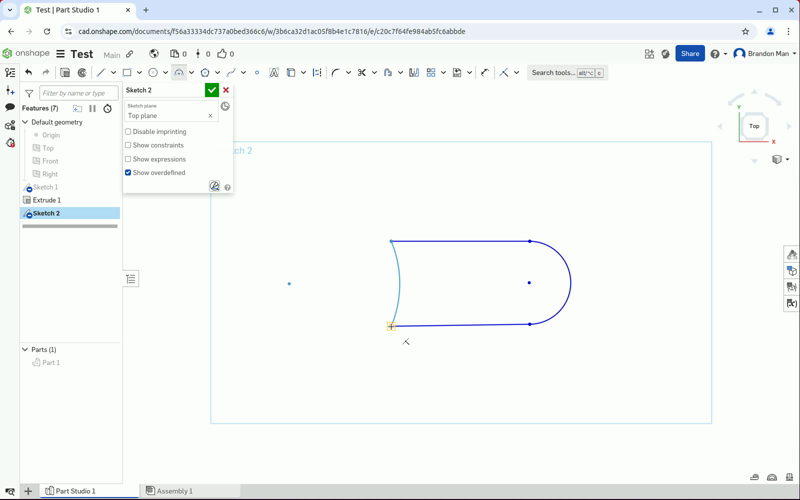
key_down(shift)
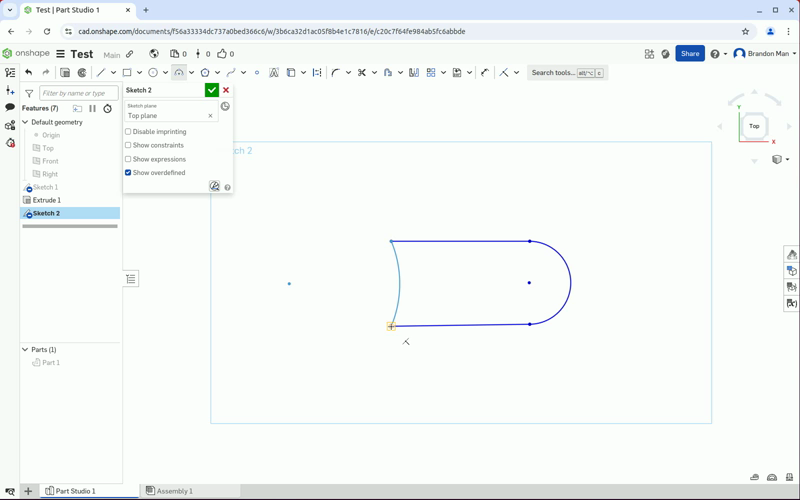
mouse_move(433, 283)
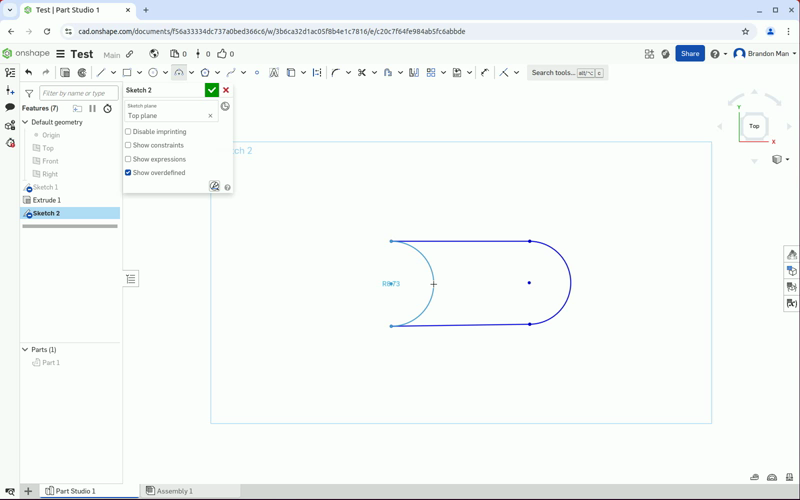
click(433, 283)
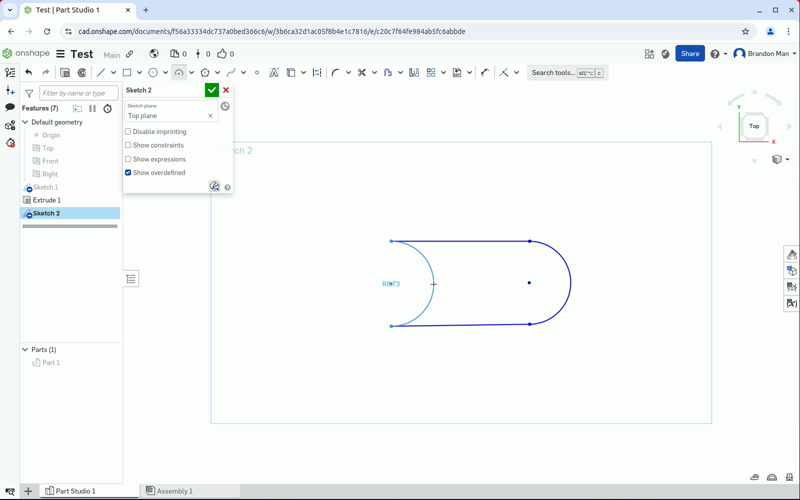
key_up(shift)
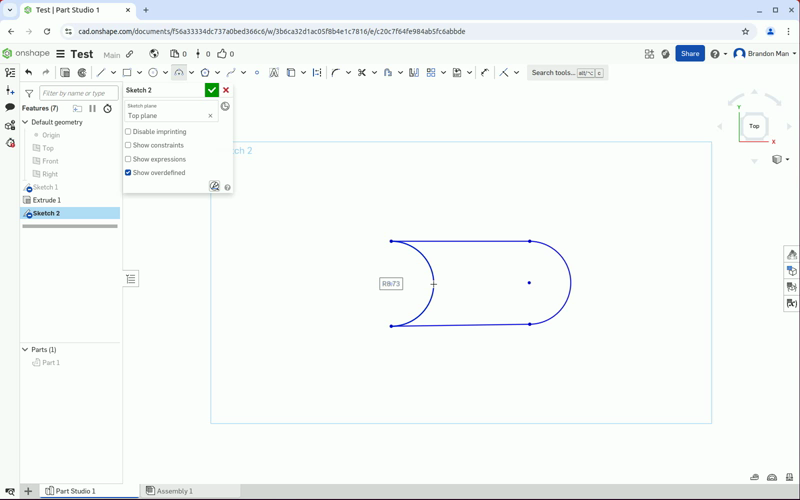
key(esc)
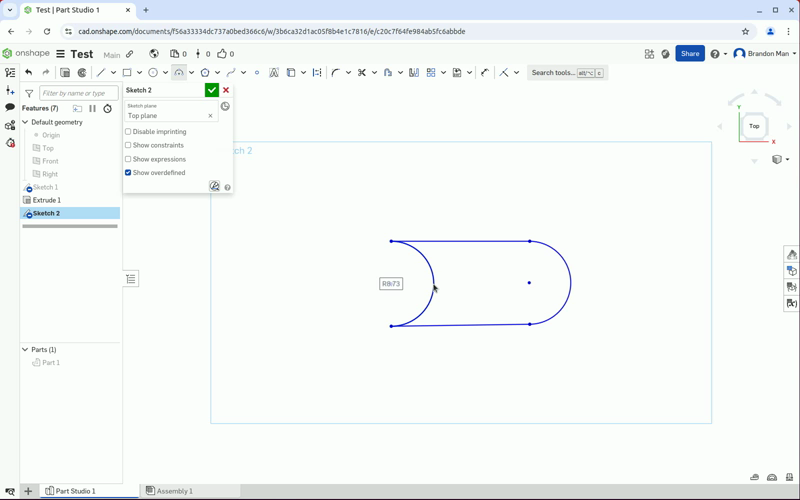
key(c)
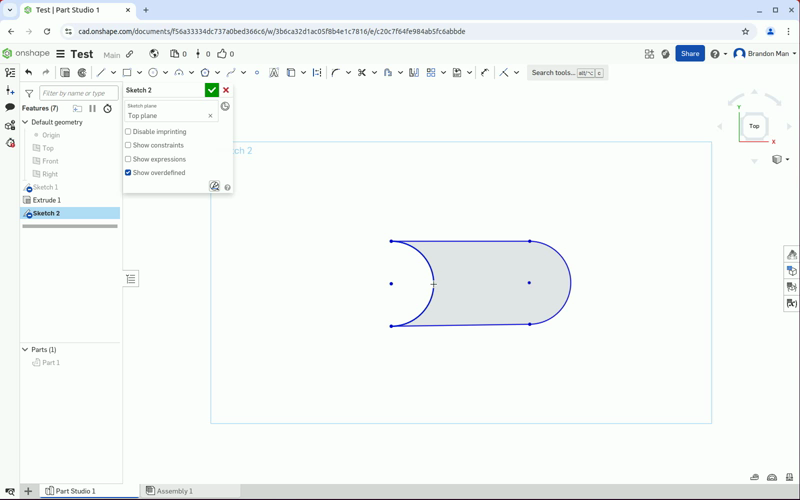
key_down(shift)
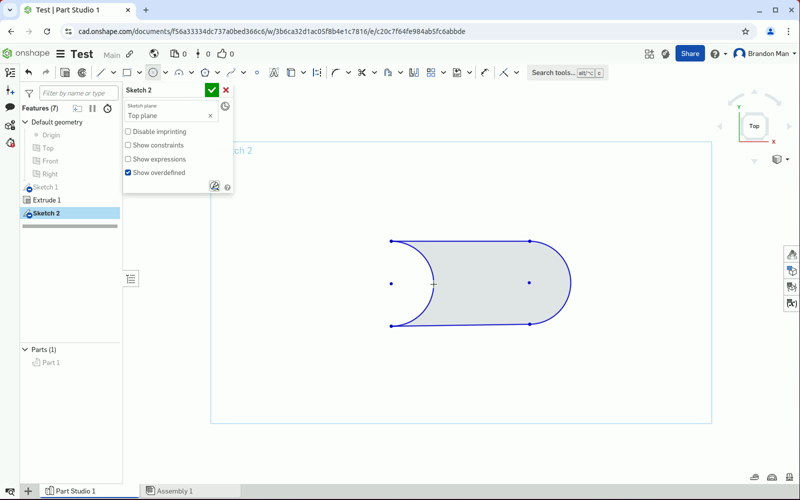
mouse_move(529, 282)
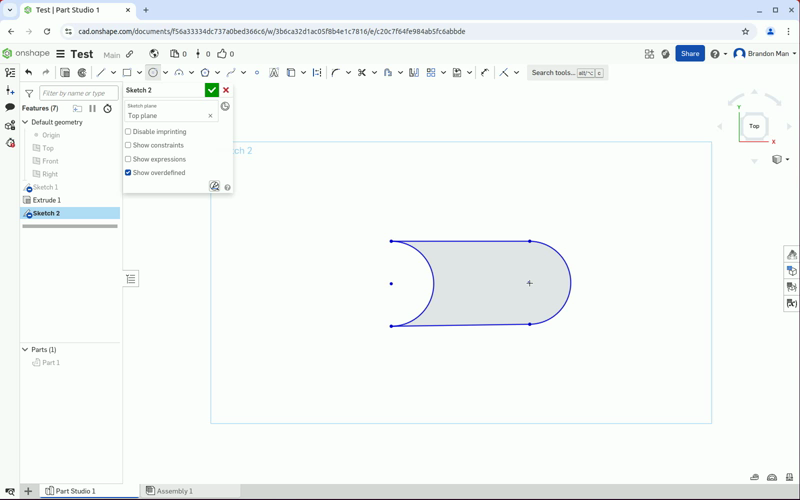
scroll(6)
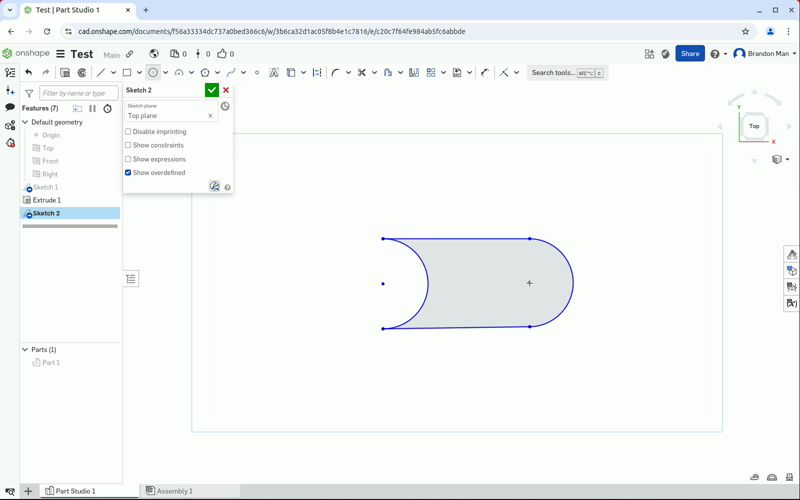
scroll(6)
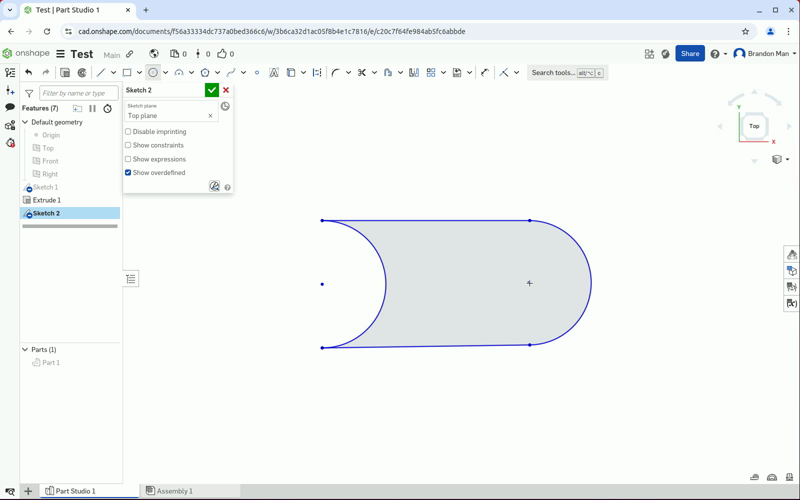
scroll(6)
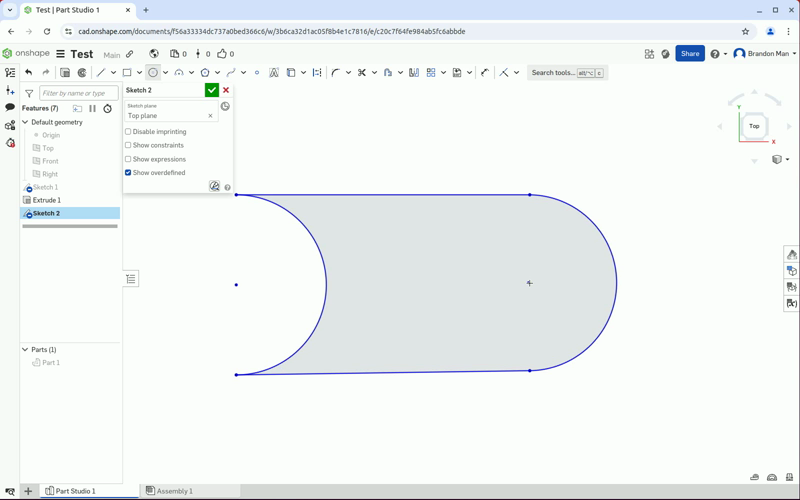
scroll(6)
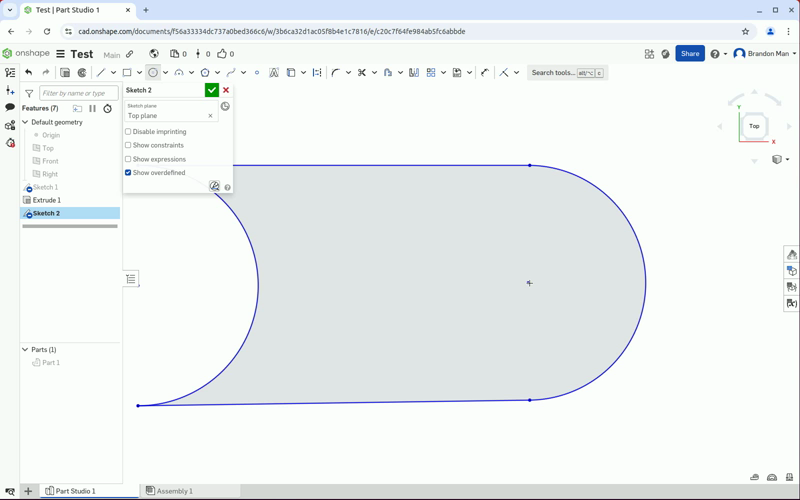
scroll(6)
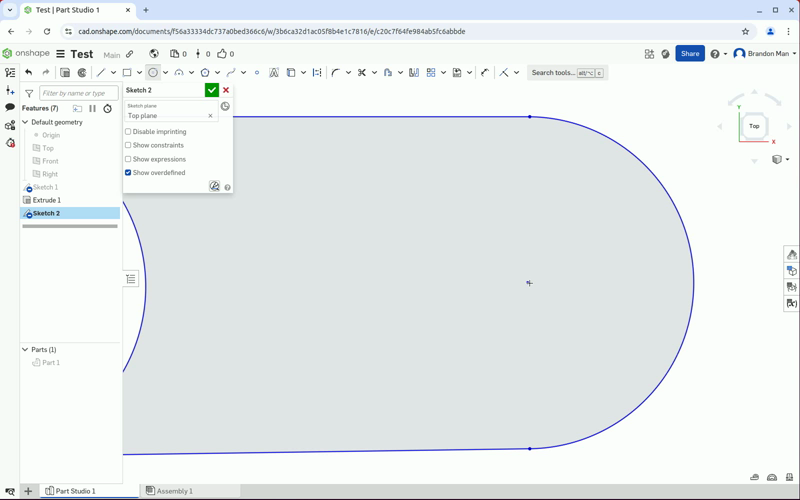
scroll(6)
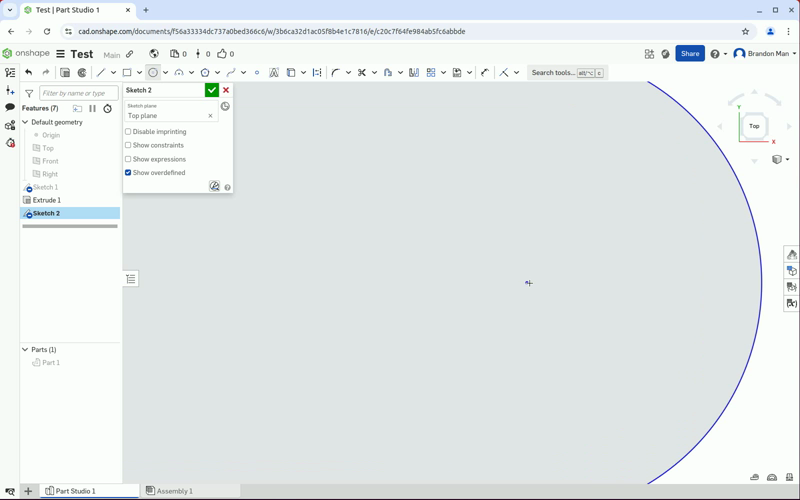
scroll(6)
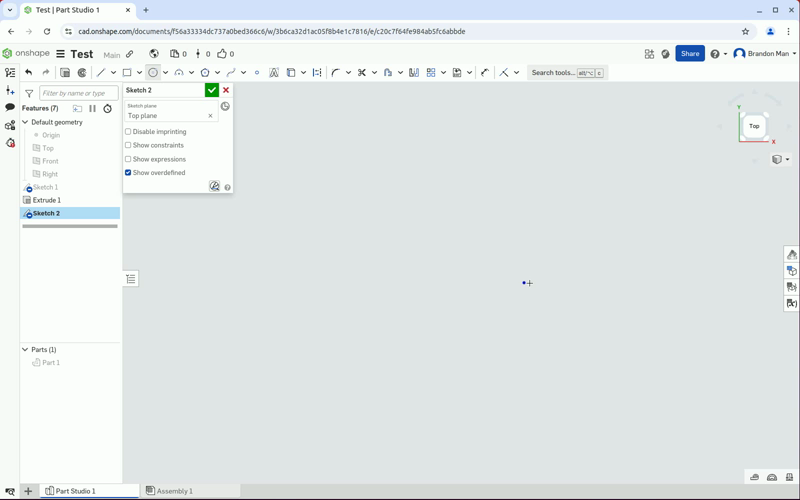
click(529, 282)
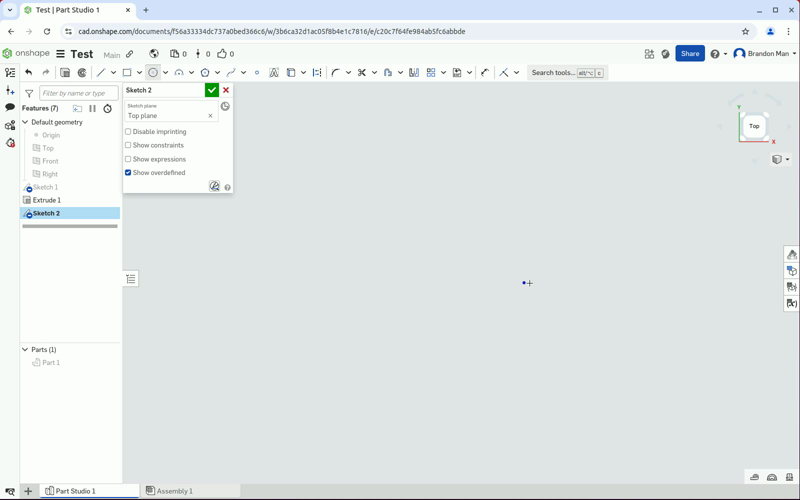
scroll(-6)
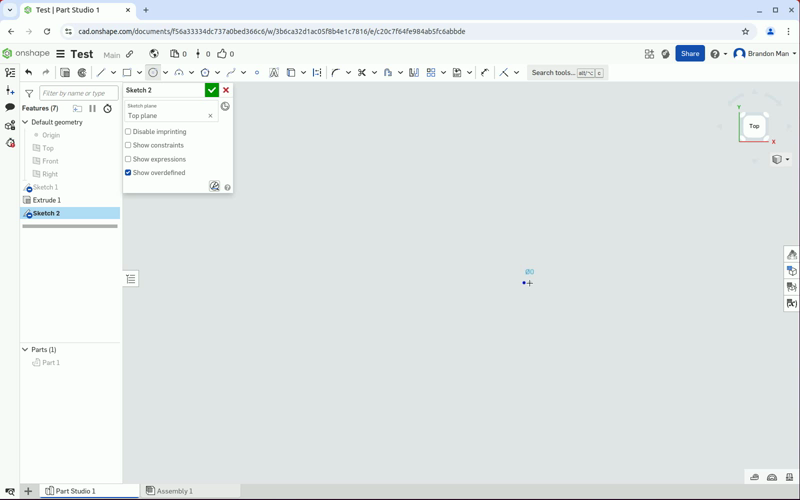
scroll(-6)
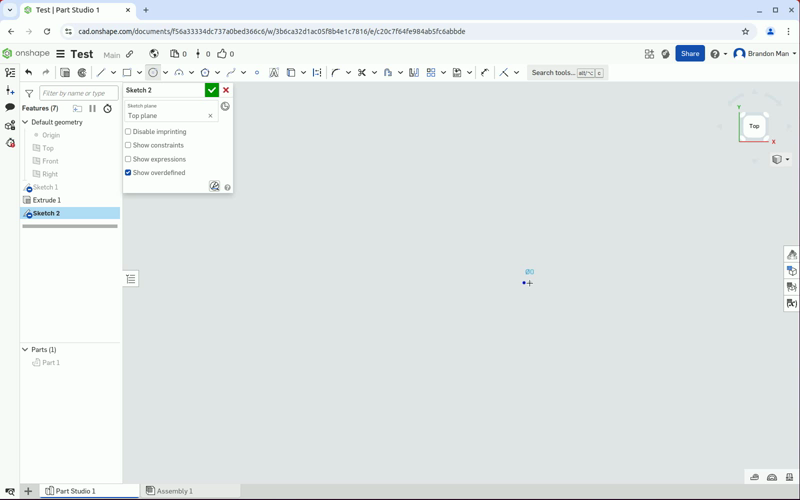
scroll(-6)
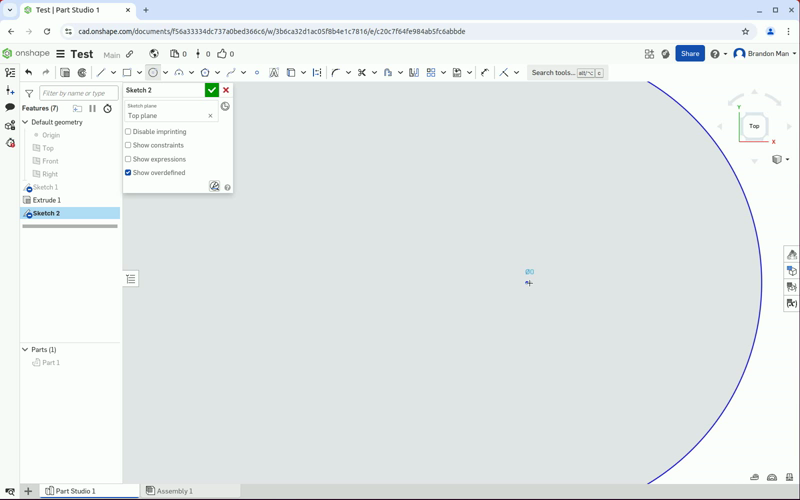
scroll(-6)
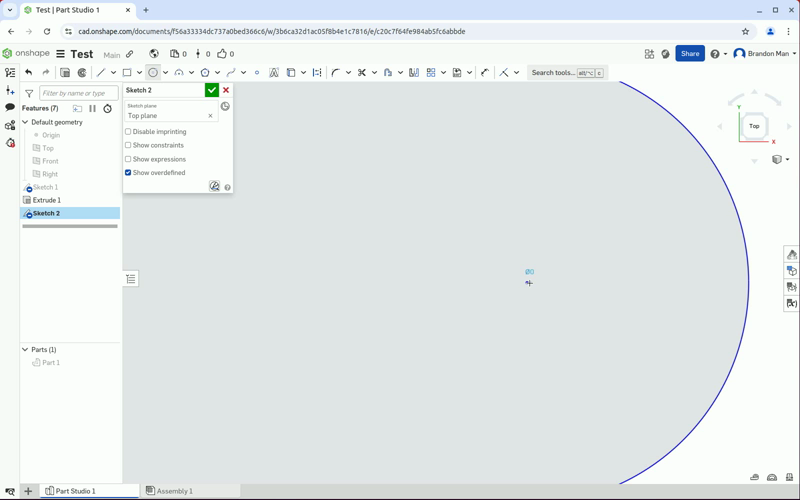
scroll(-6)
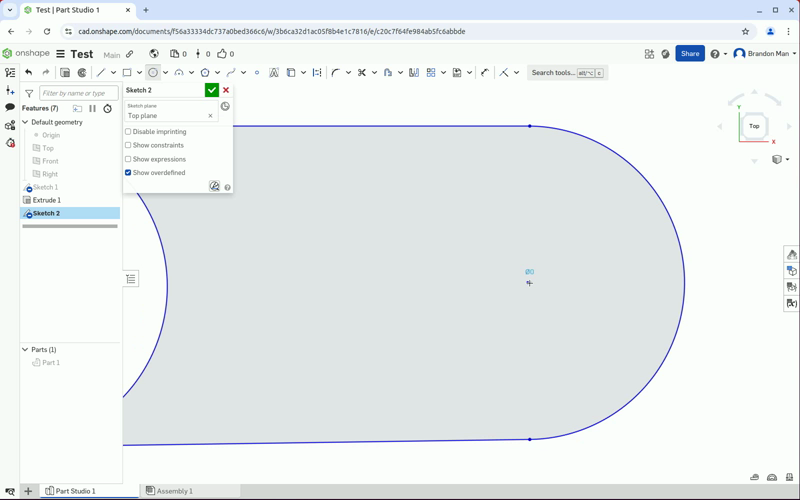
scroll(-6)
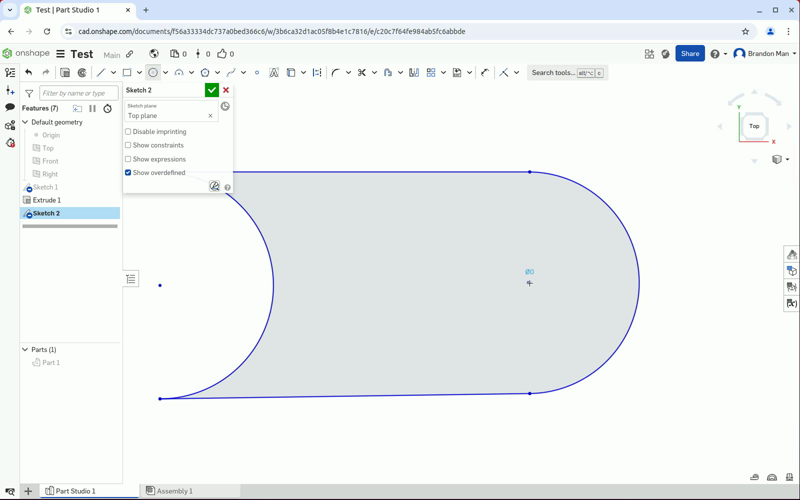
scroll(-6)
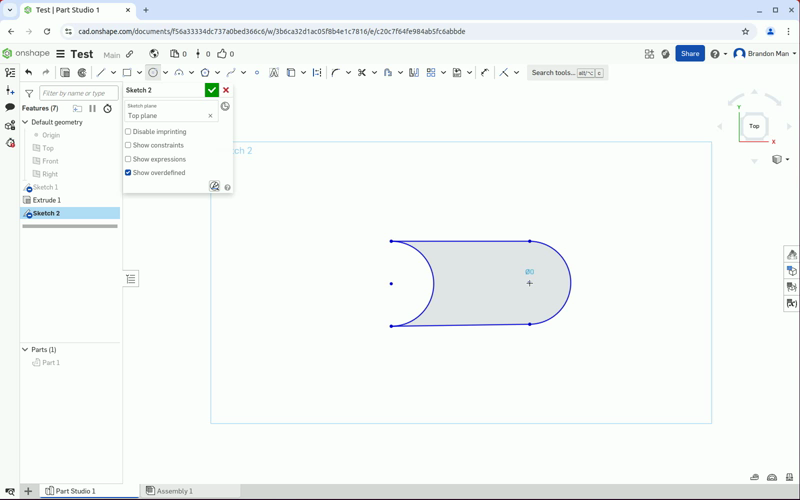
key_up(shift)
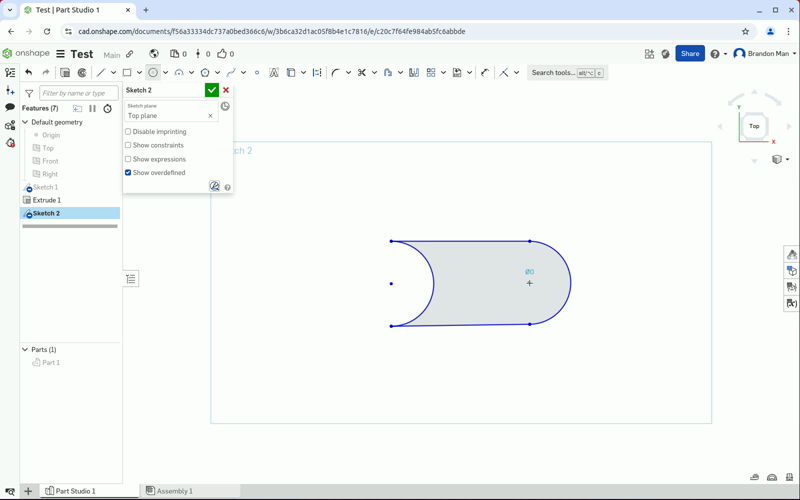
mouse_move(554, 282)
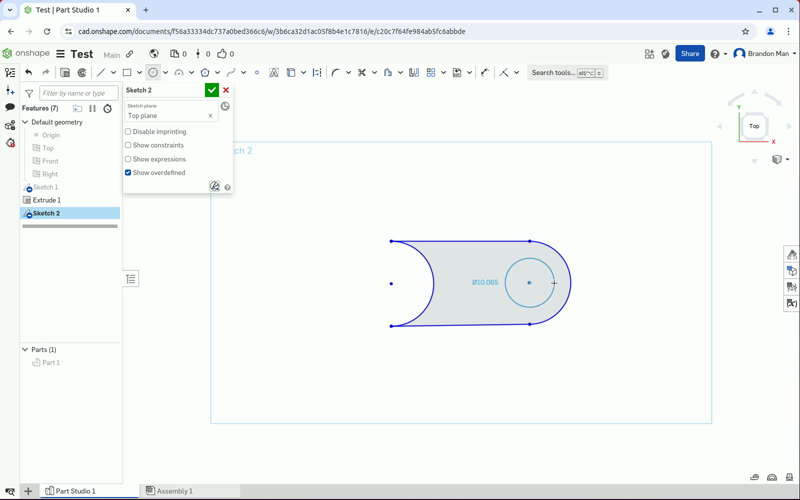
click(554, 282)
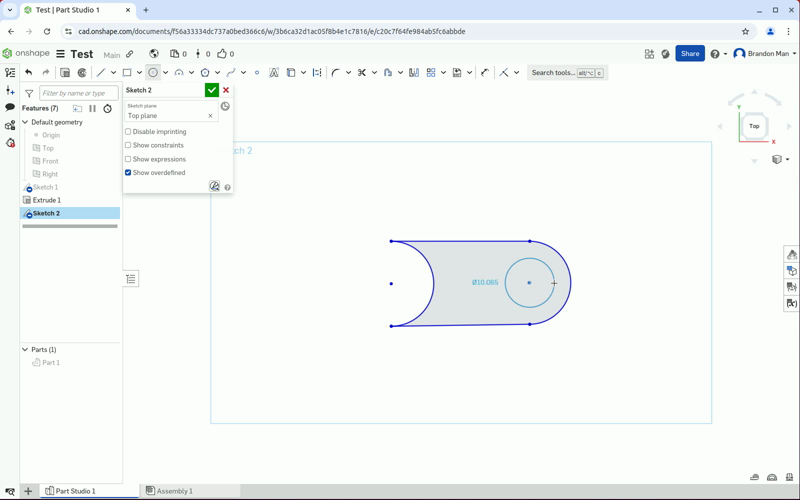
key(esc)
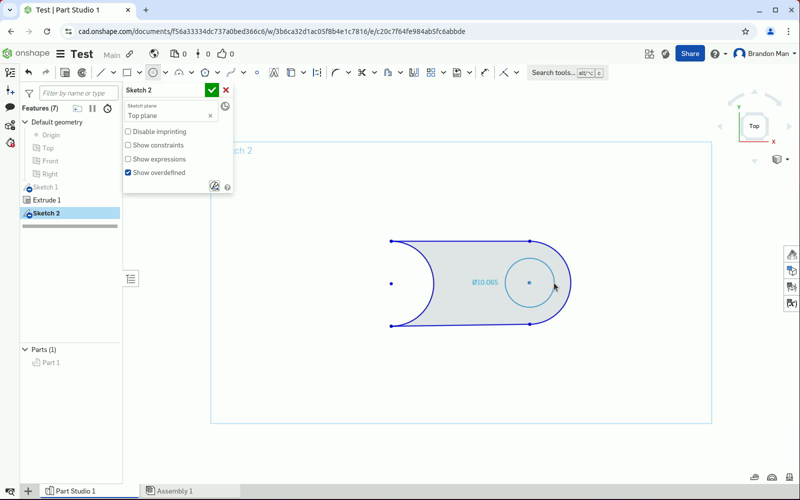
mouse_move(496, 318)
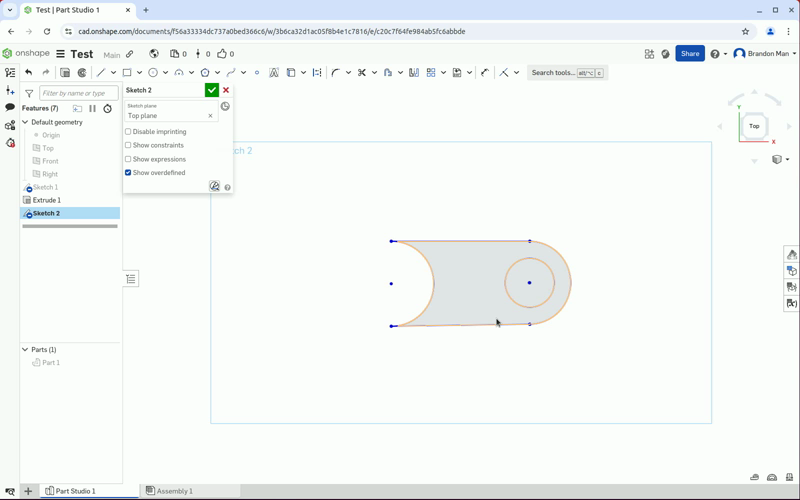
click(496, 318)
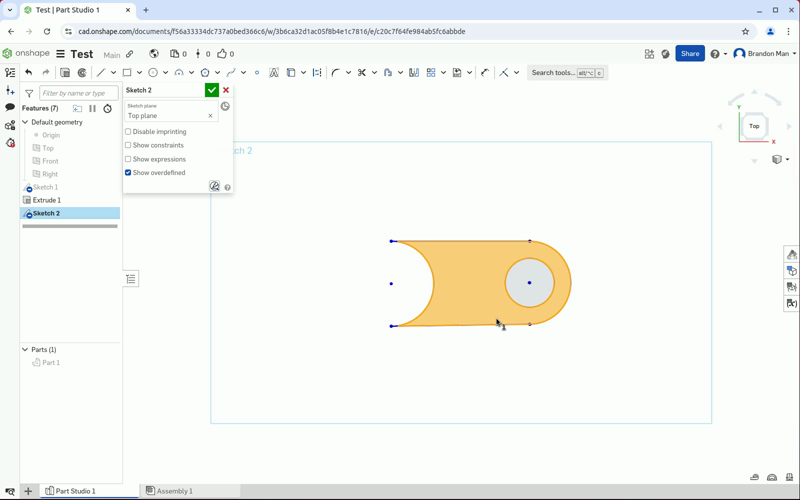
mouse_move(73, 352)
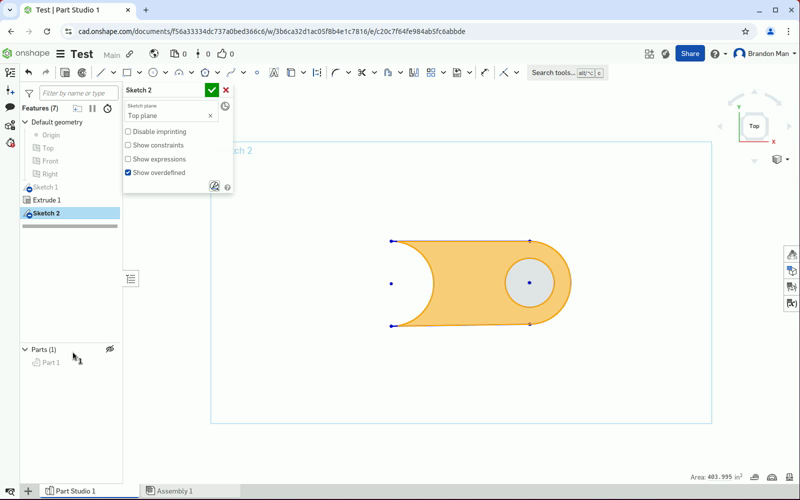
key(shift+y)
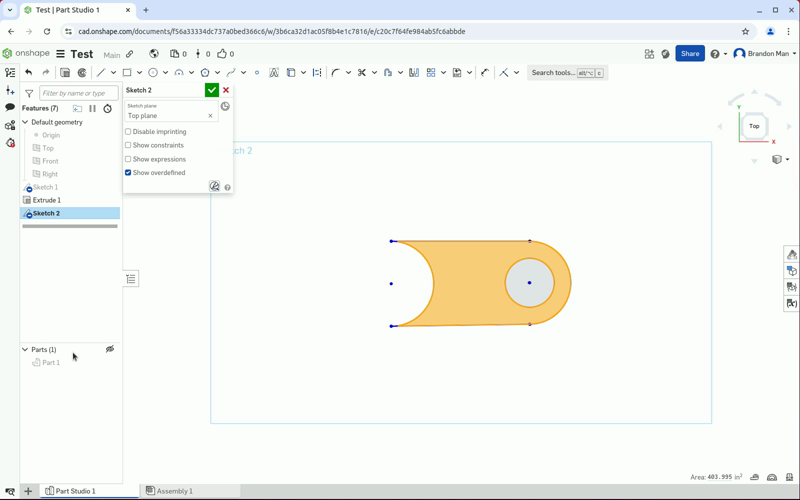
key(shift+e)
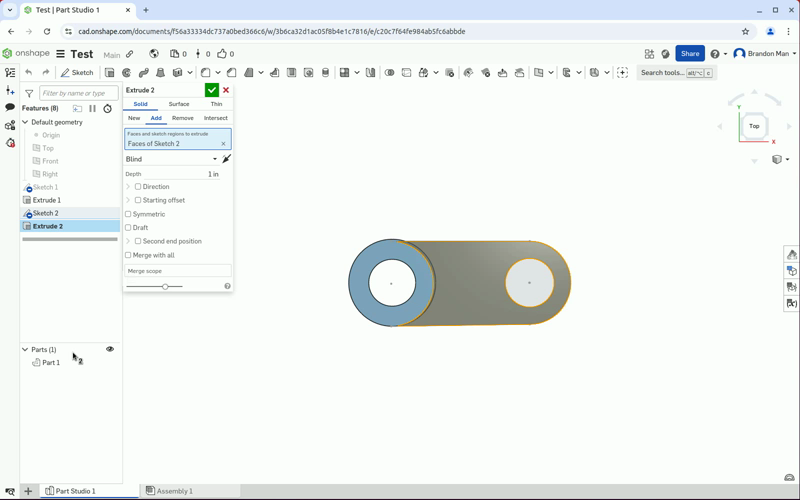
mouse_move(143, 106)
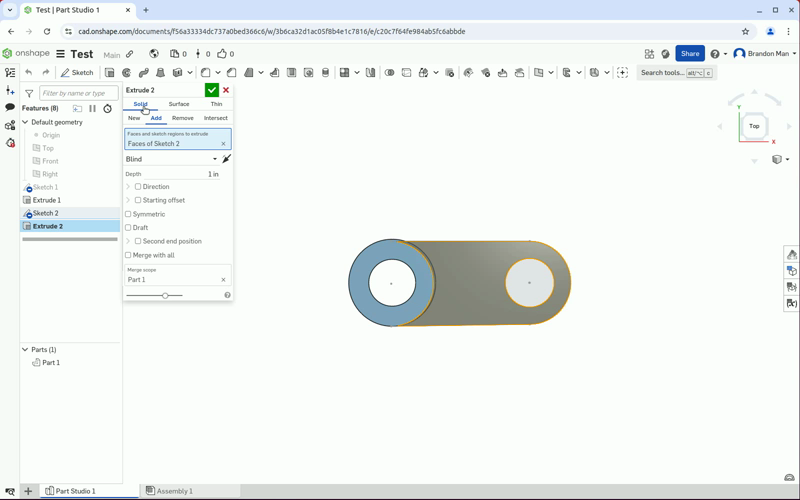
click(143, 106)
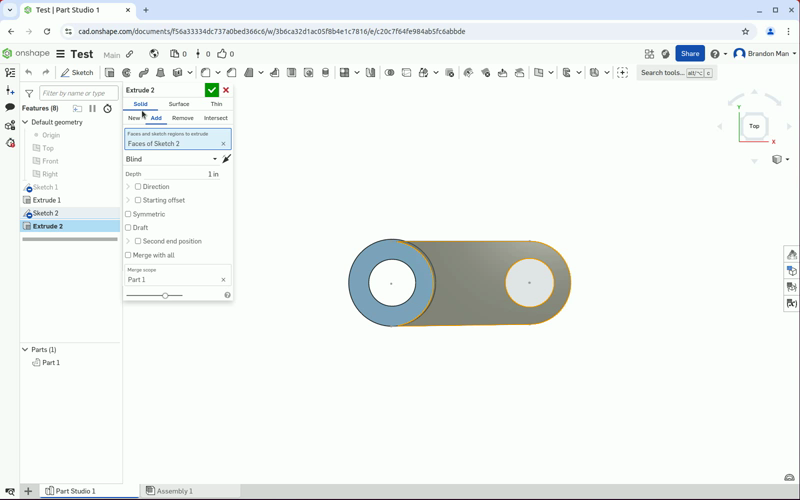
mouse_move(137, 120)
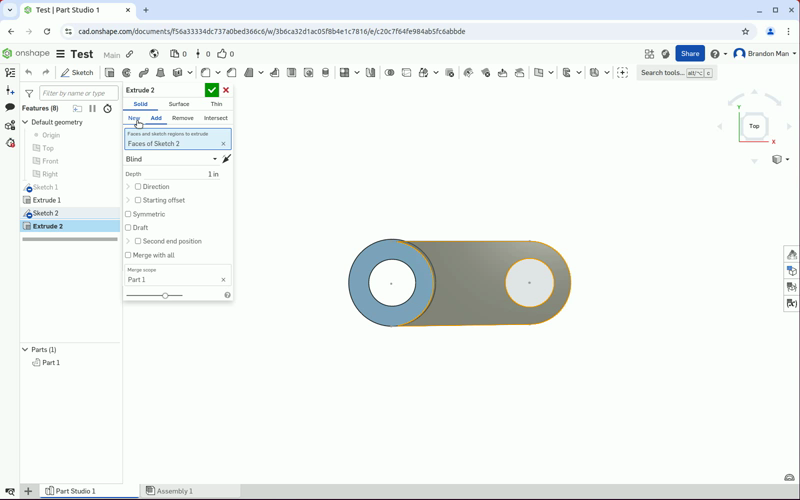
click(137, 120)
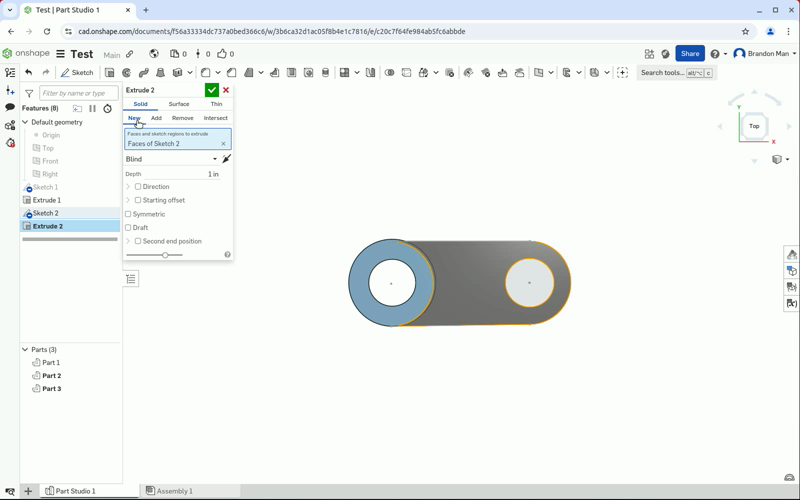
key(tab, 4)
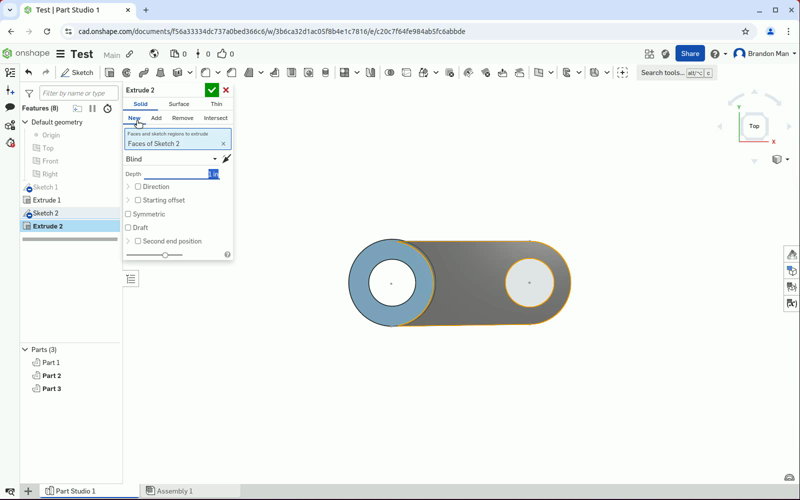
text(7.703)
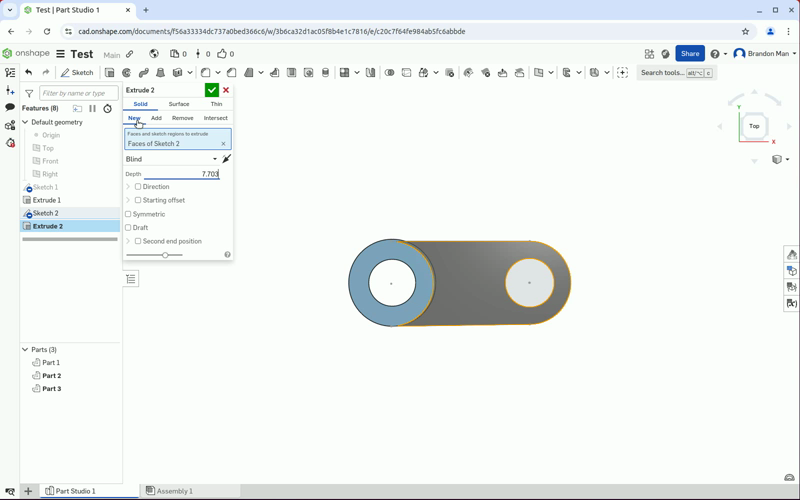
key(enter)
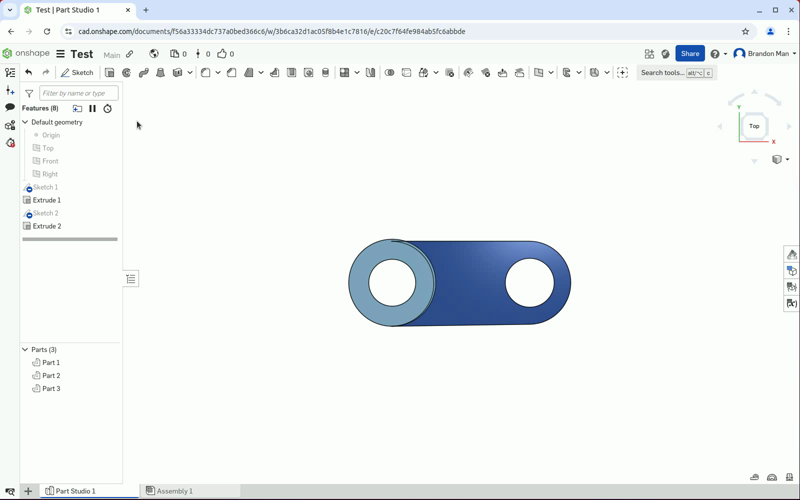
key(shift+h)
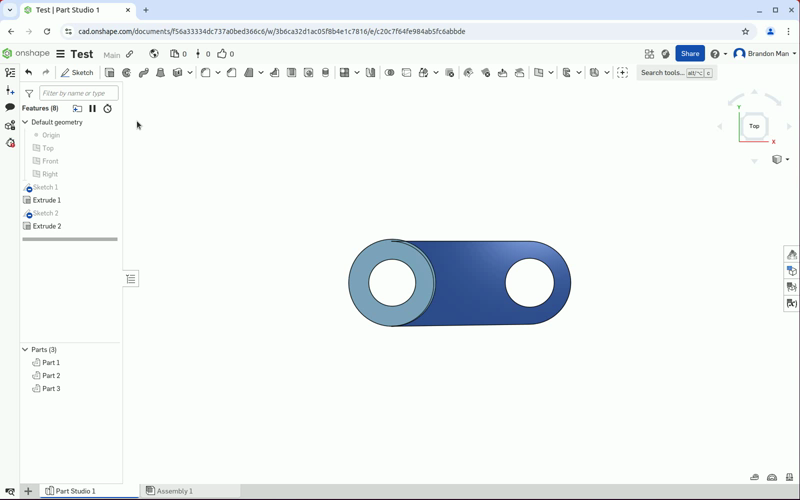
key(shift+h)
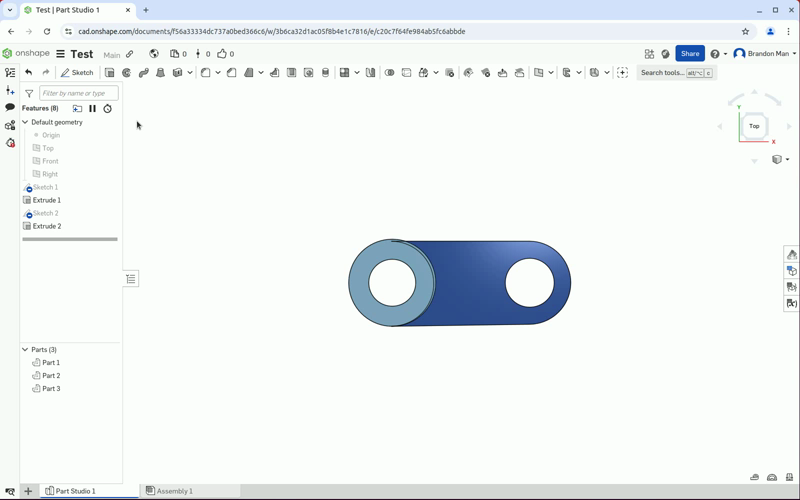
mouse_move(73, 189)
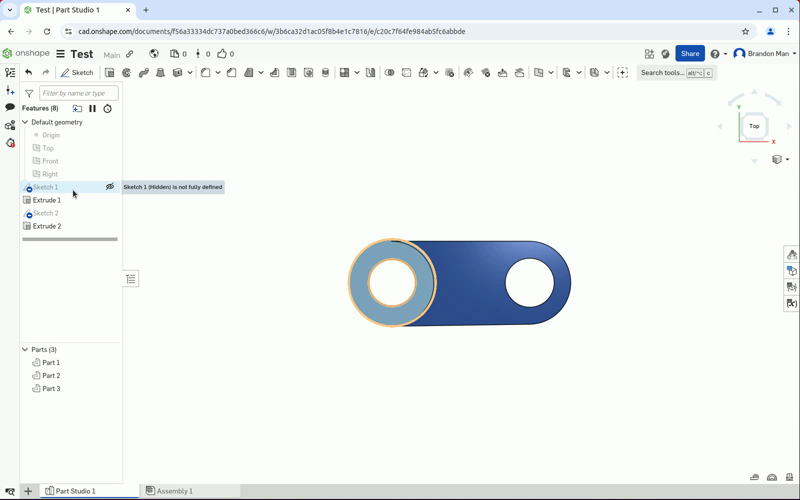
click(73, 189)
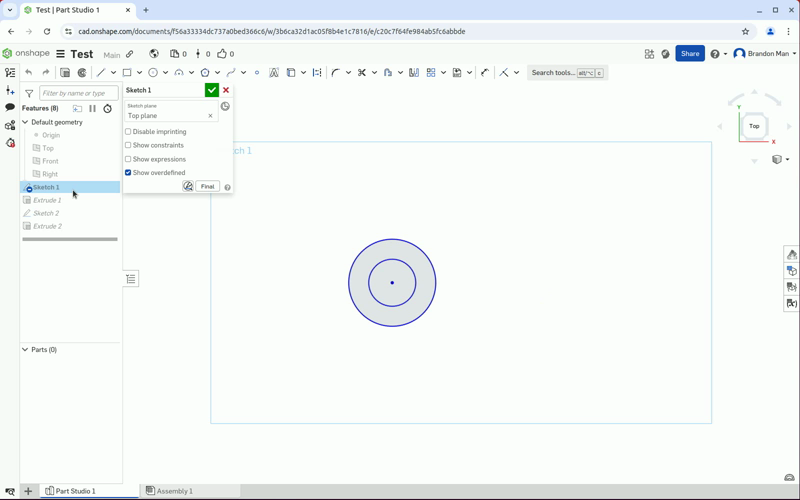
mouse_move(229, 92)
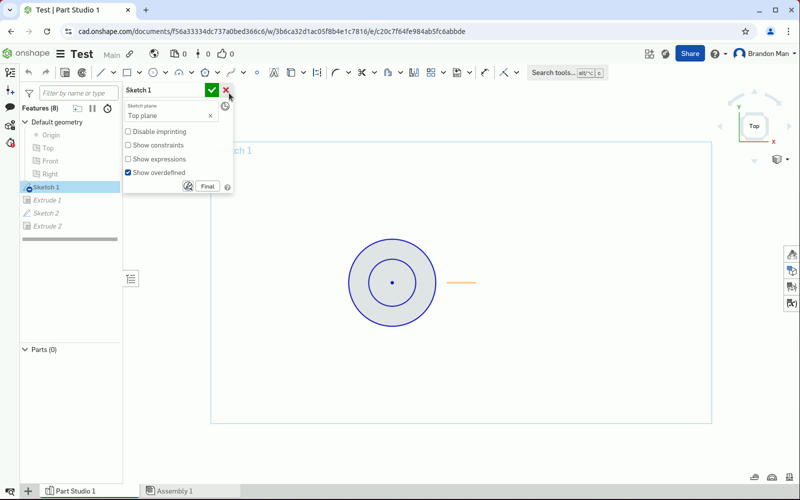
click(229, 92)
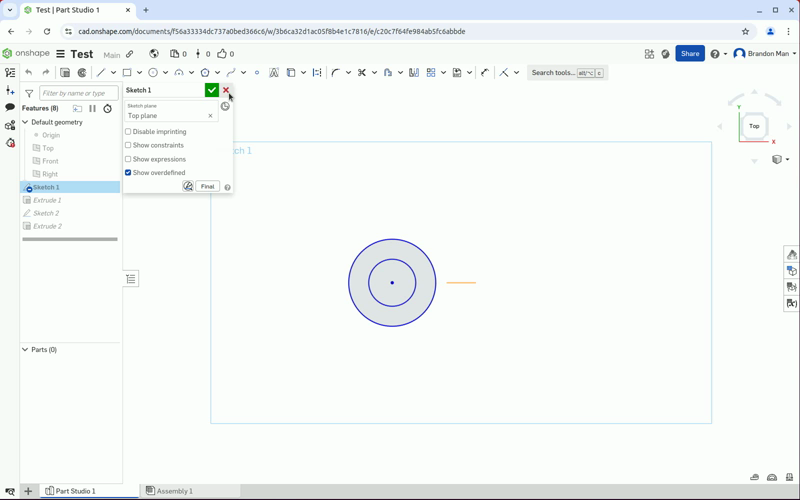
key(shift+s)
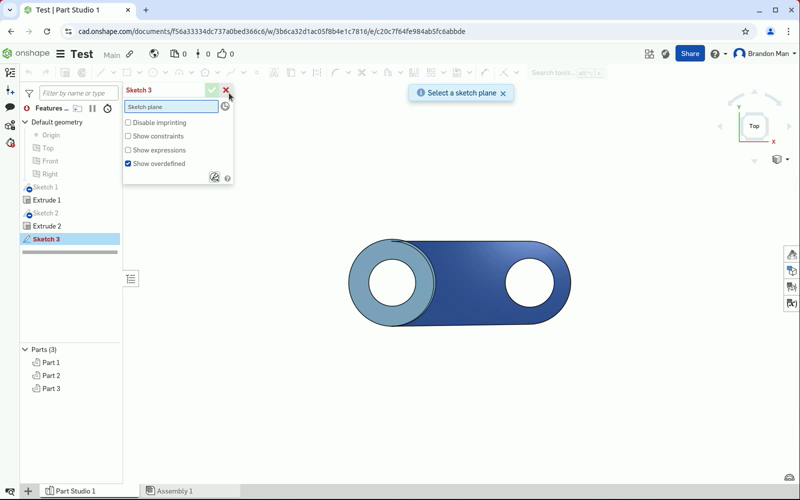
mouse_move(73, 150)
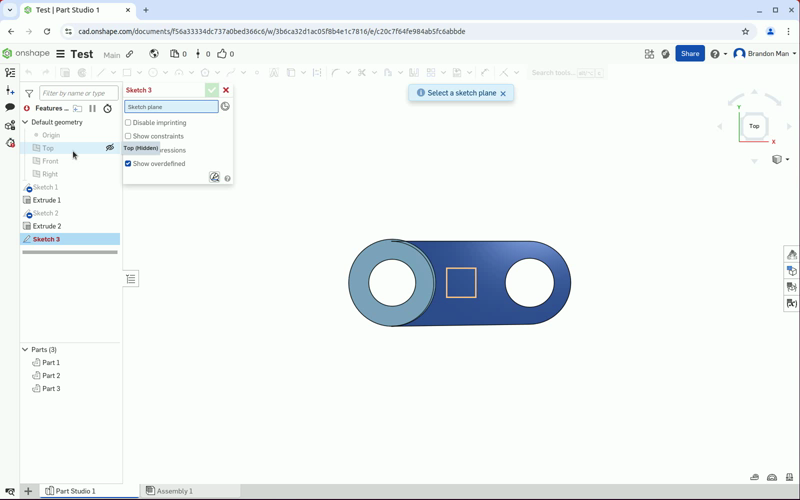
click(73, 150)
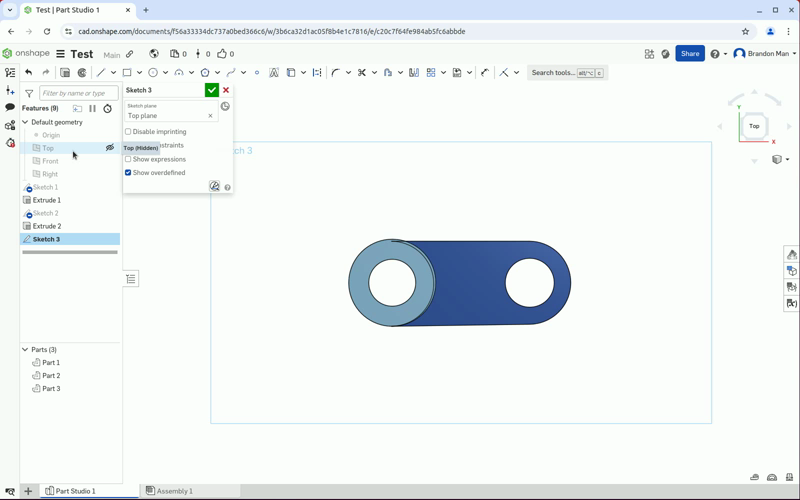
mouse_move(73, 352)
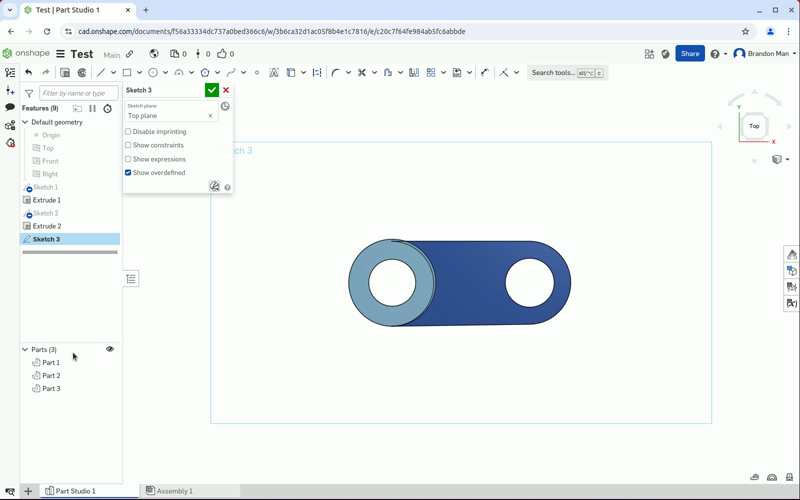
key(y)
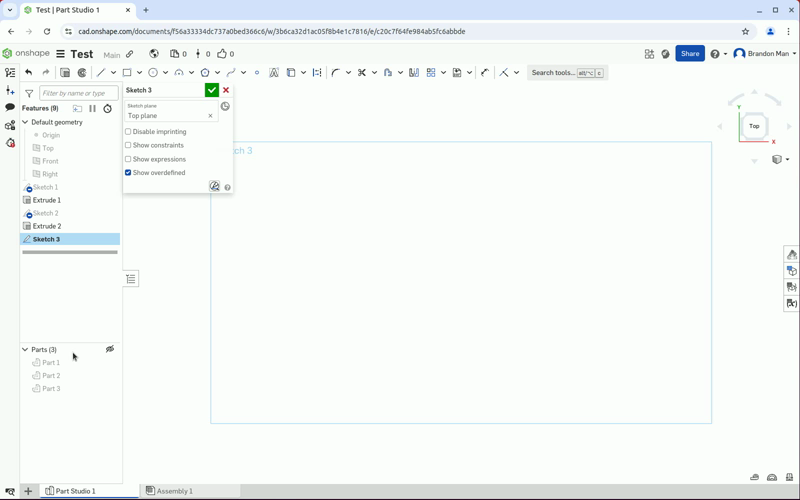
key(c)
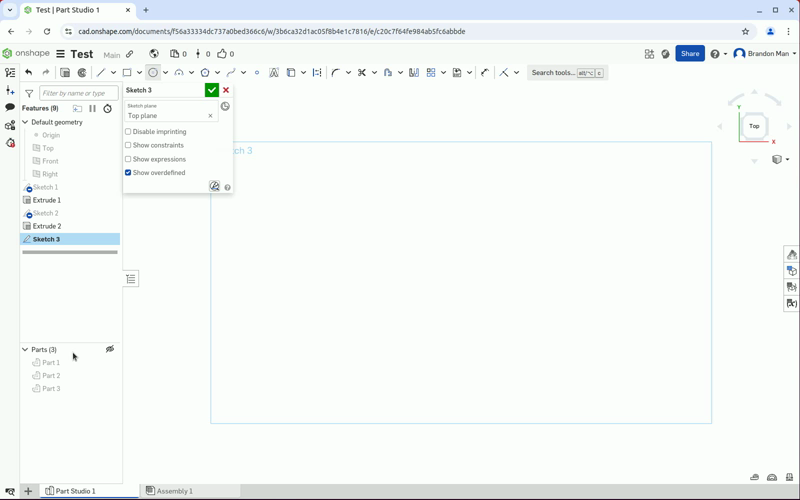
key_down(shift)
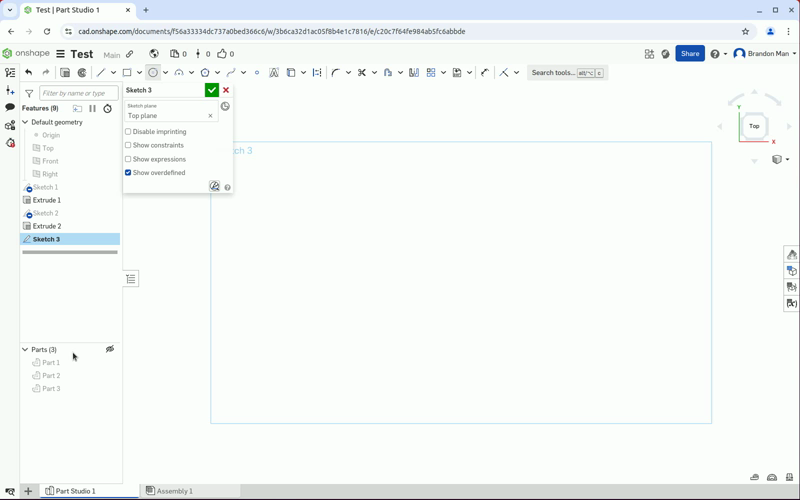
mouse_move(392, 282)
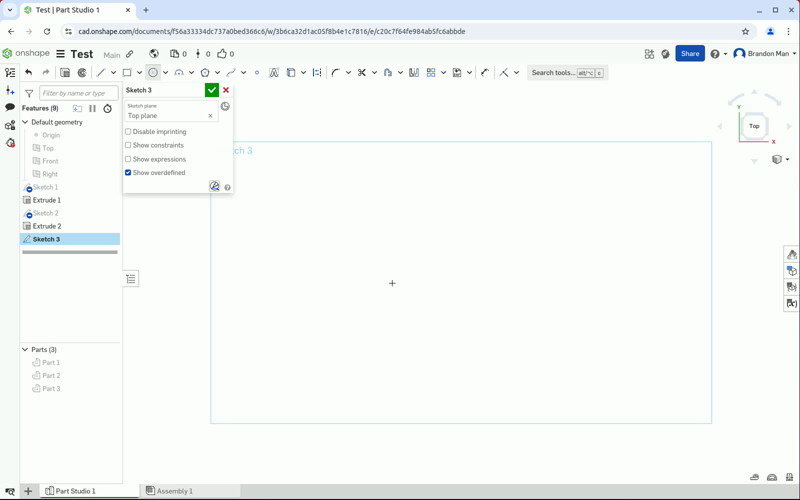
click(392, 282)
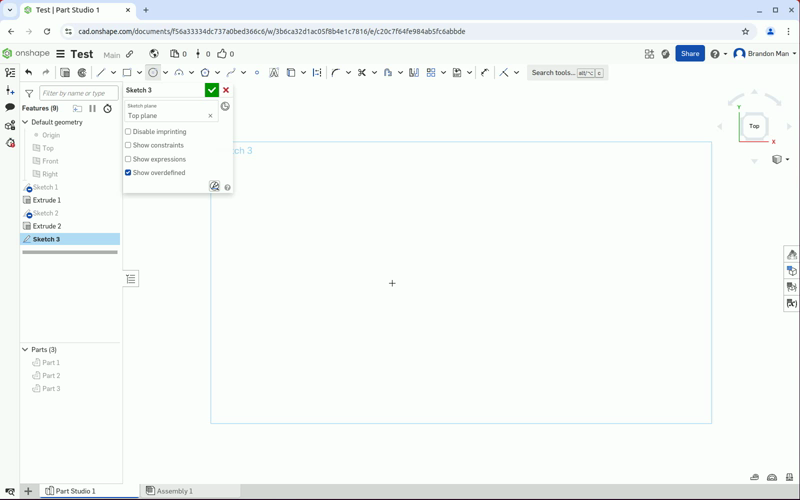
key_up(shift)
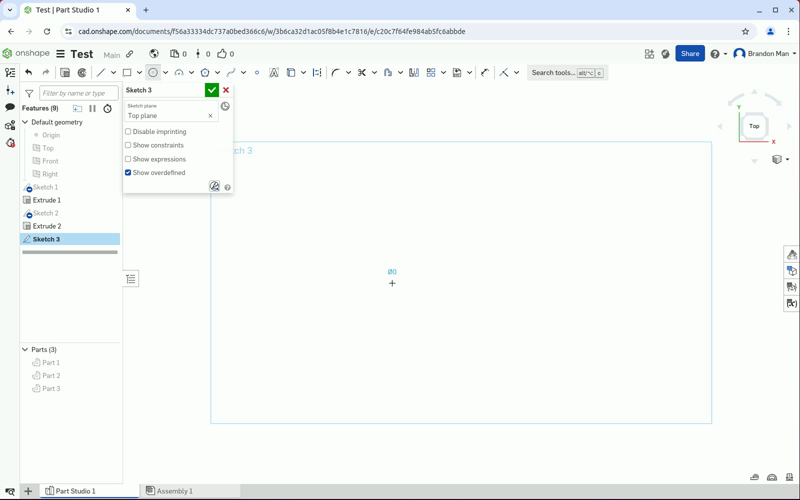
mouse_move(435, 282)
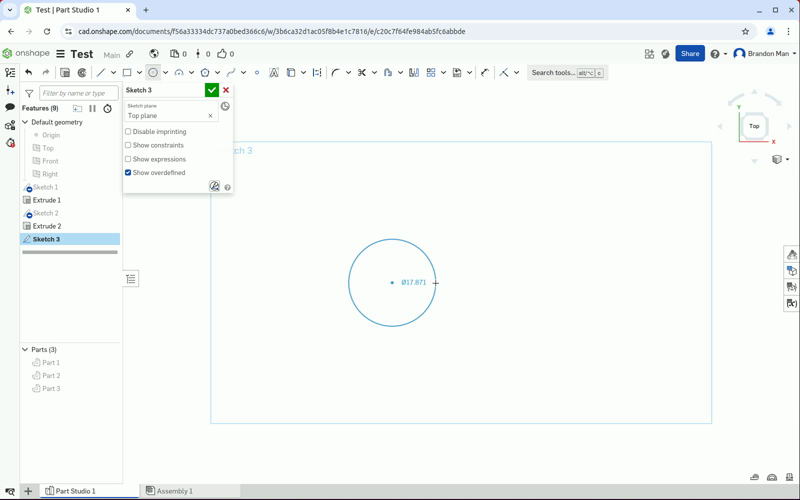
click(435, 282)
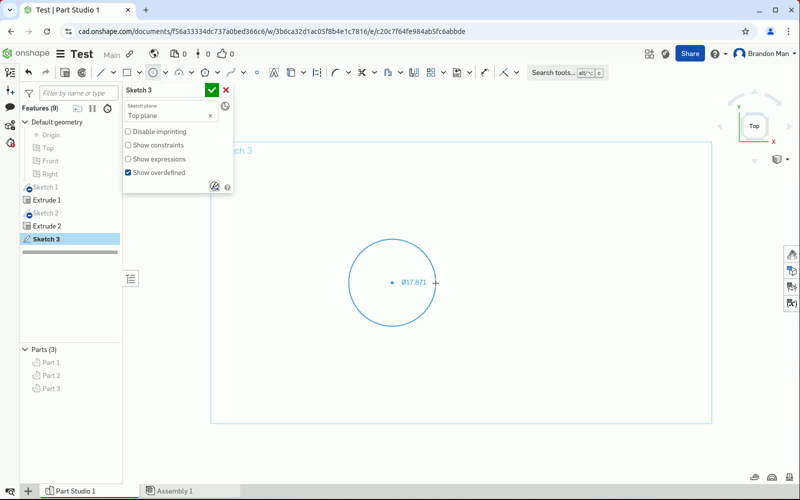
key(esc)
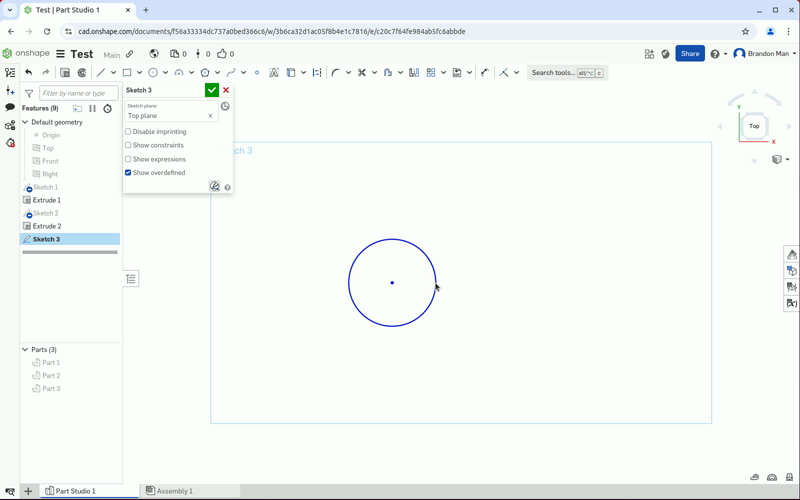
key(c)
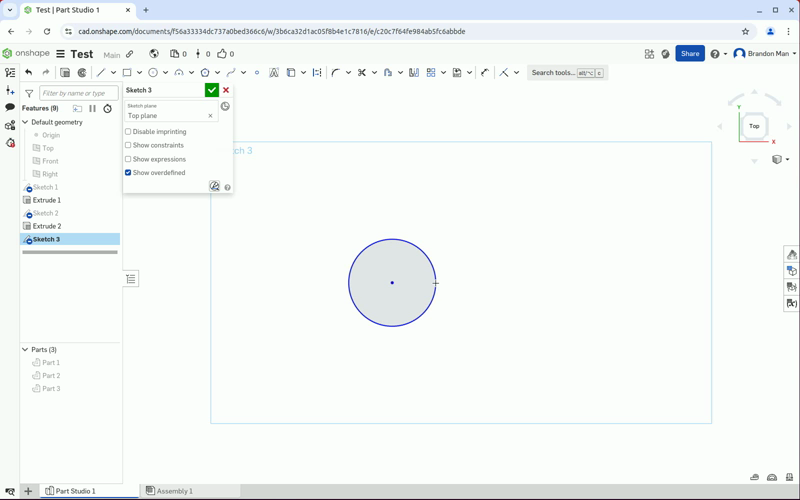
key_down(shift)
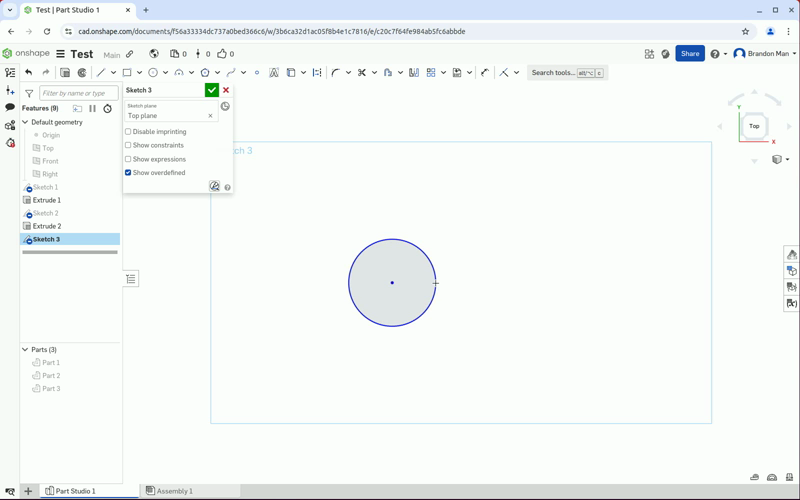
mouse_move(392, 282)
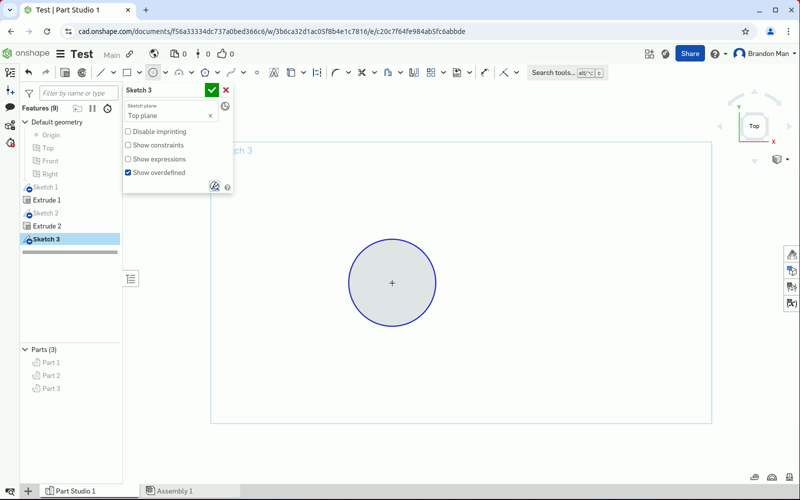
click(392, 282)
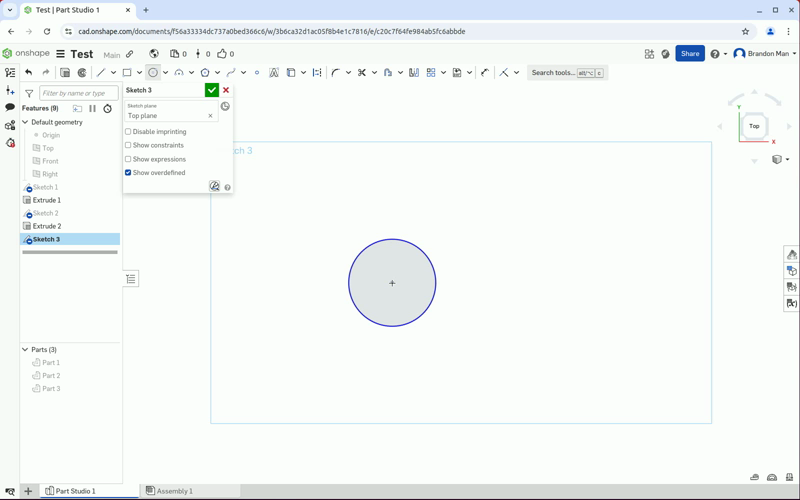
key_up(shift)
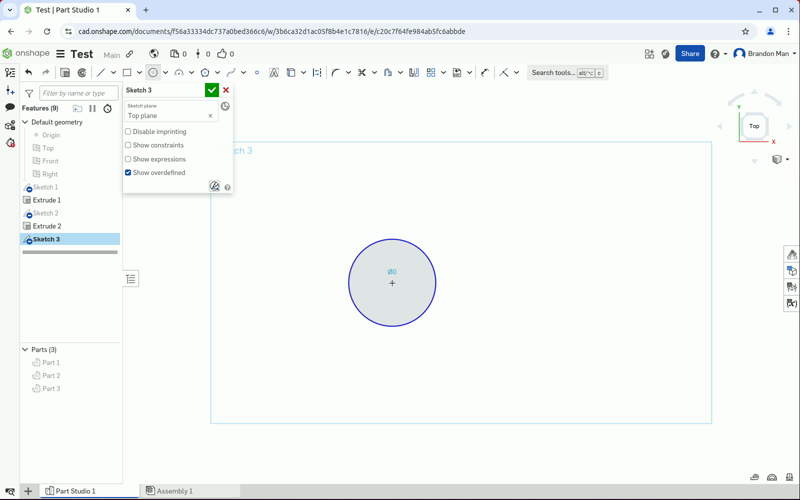
mouse_move(415, 282)
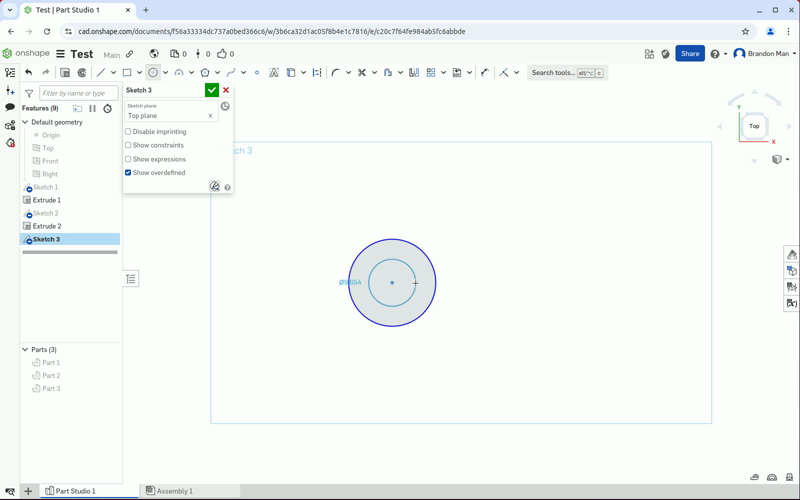
click(415, 282)
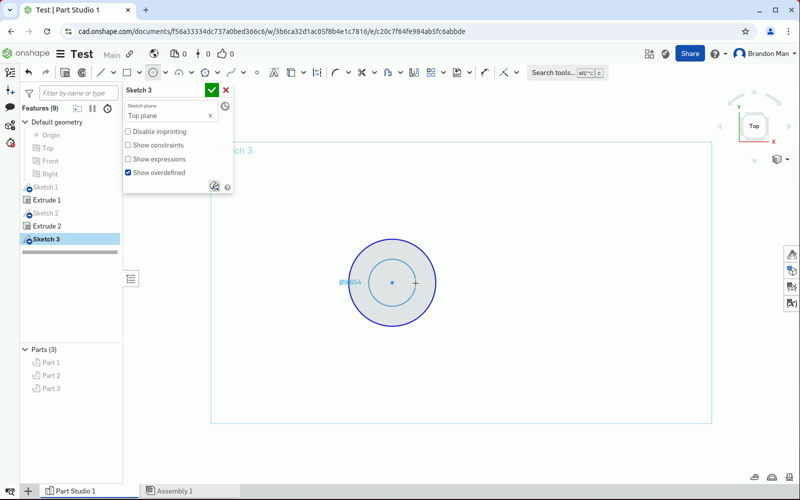
key(esc)
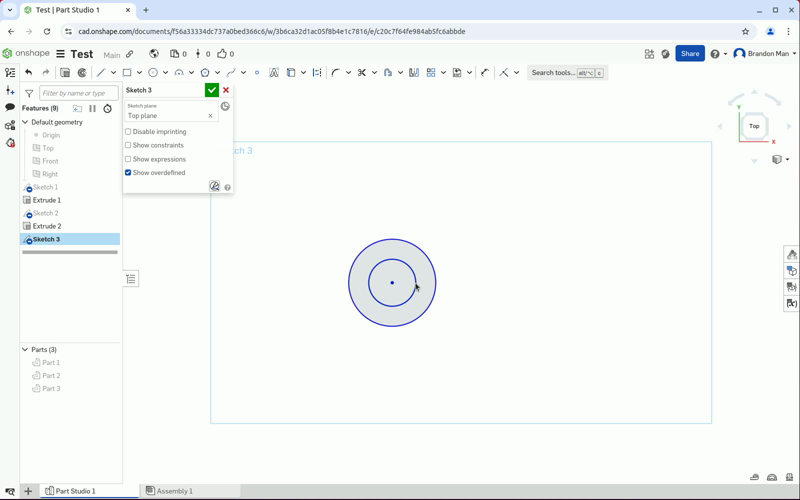
mouse_move(389, 320)
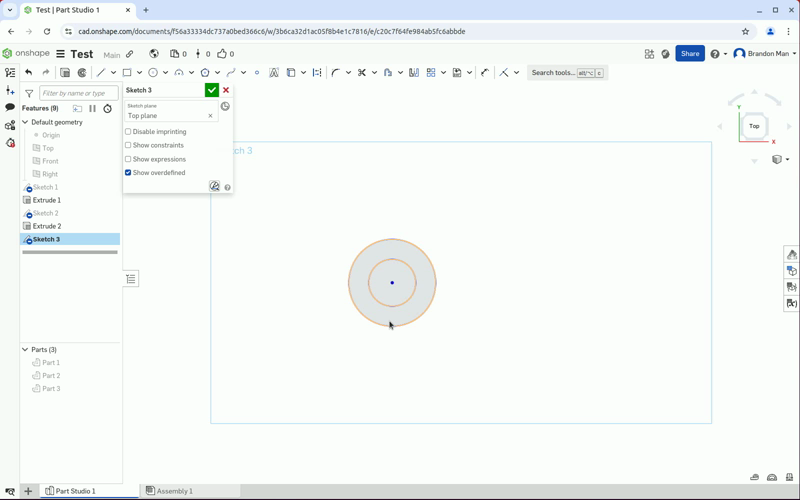
click(389, 320)
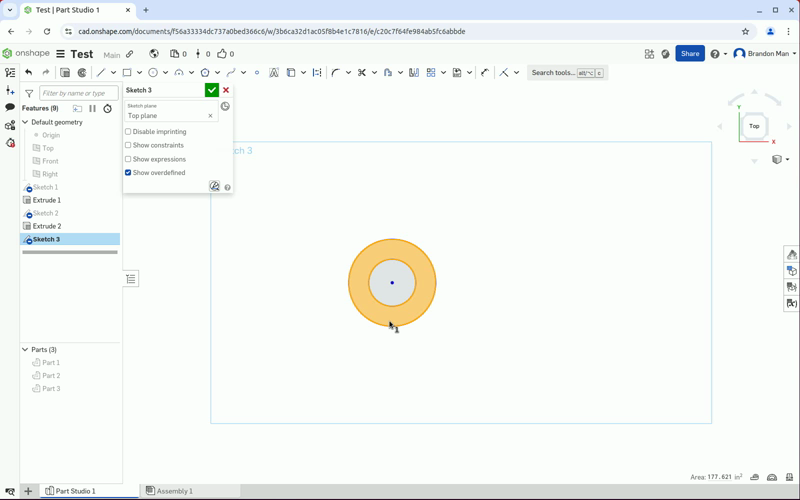
mouse_move(73, 352)
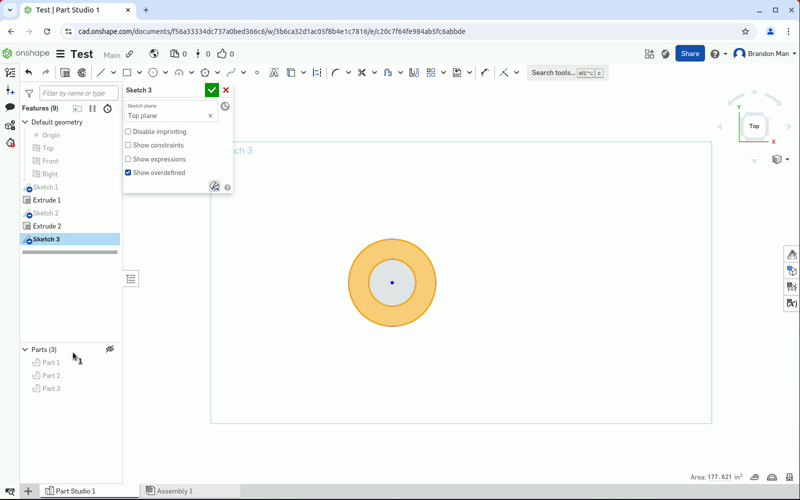
key(shift+y)
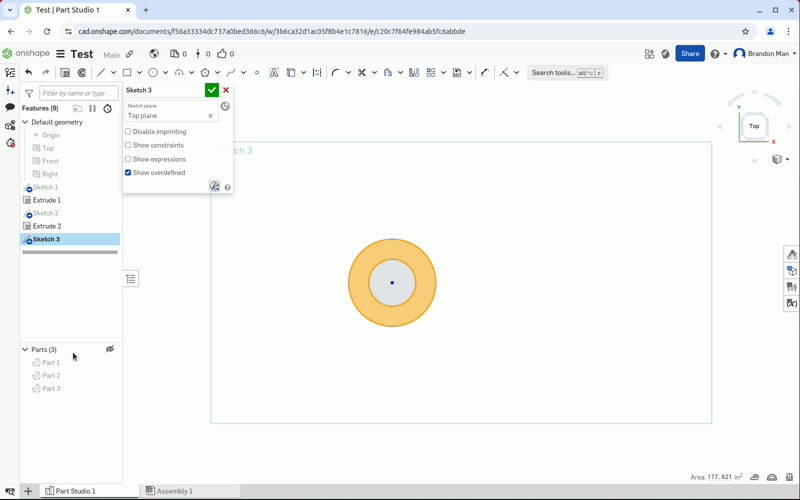
key(shift+e)
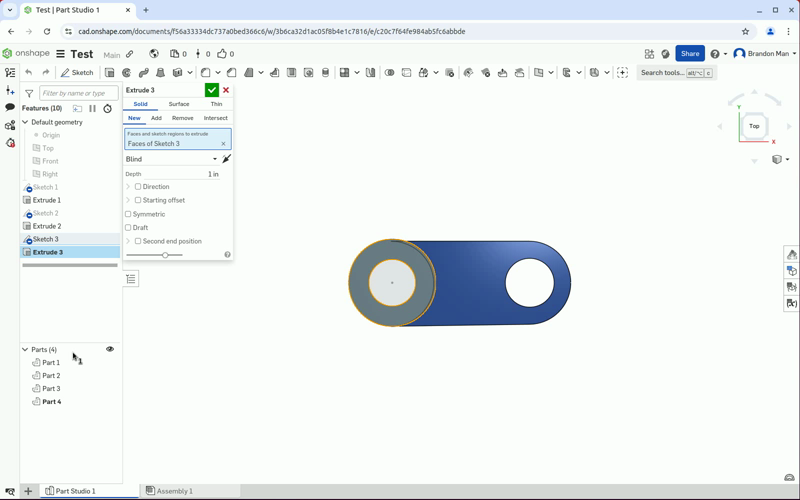
mouse_move(143, 106)
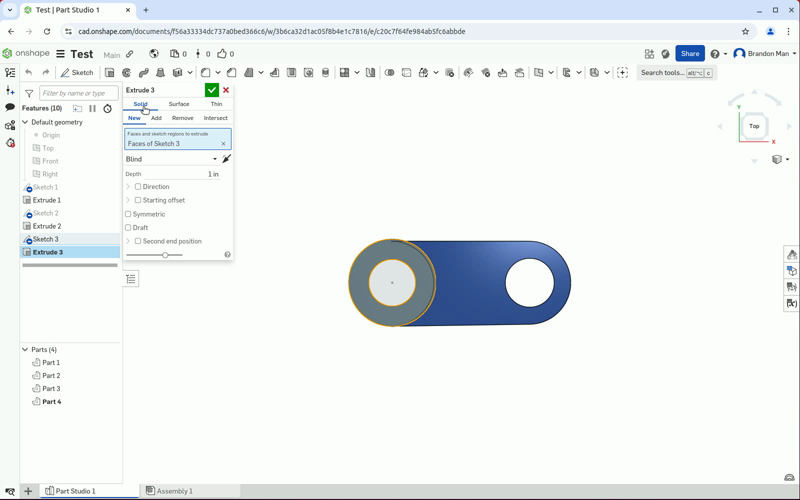
click(143, 106)
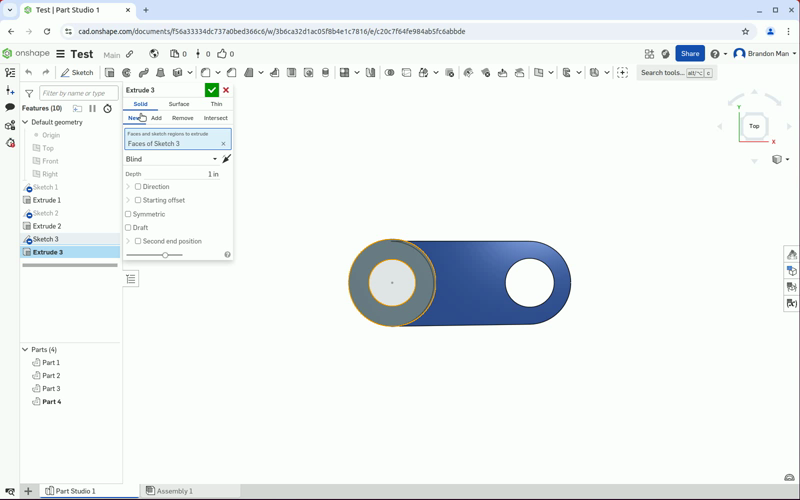
mouse_move(137, 120)
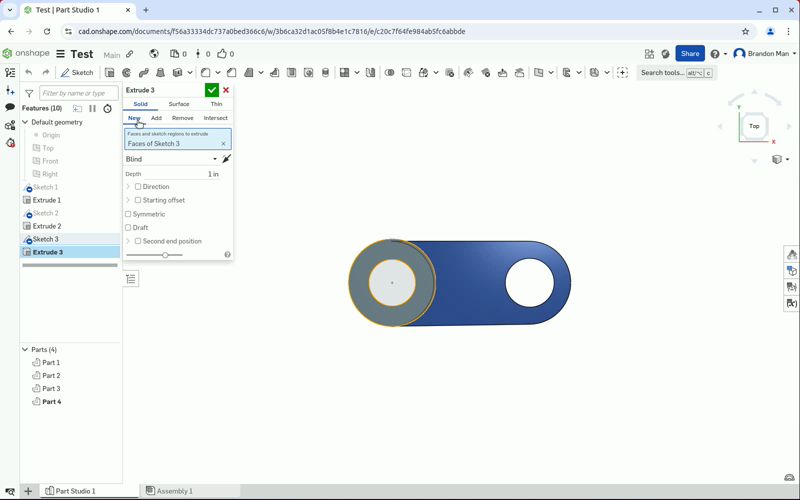
click(137, 120)
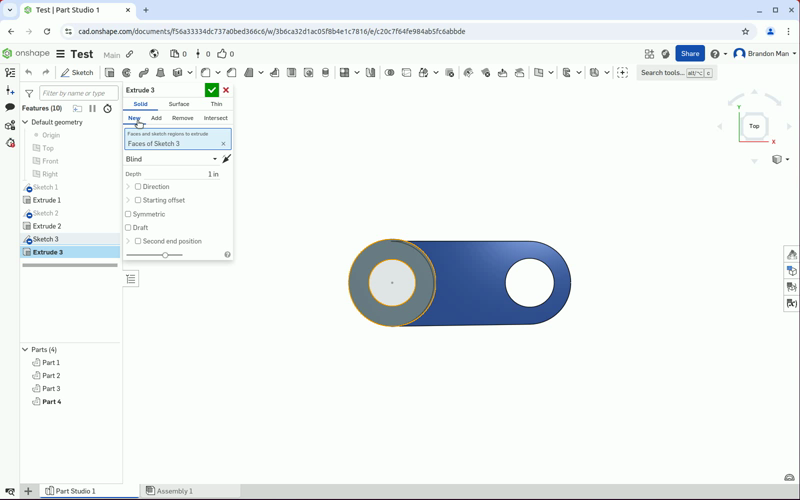
key(tab, 4)
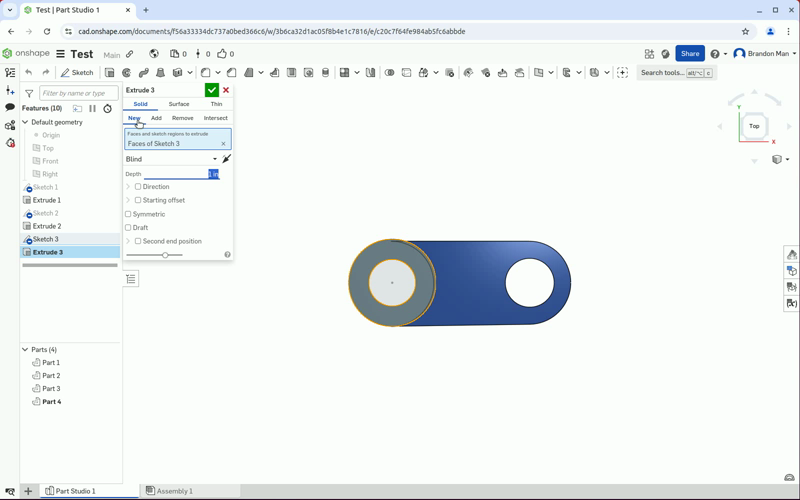
text(15.165)
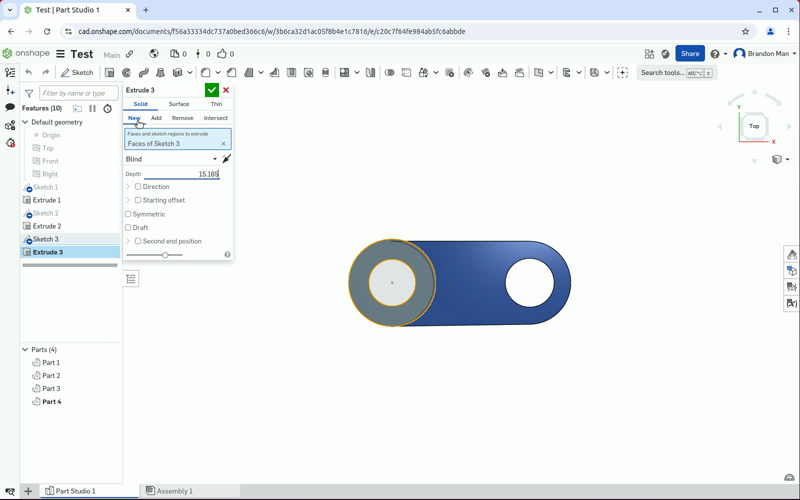
key(enter)
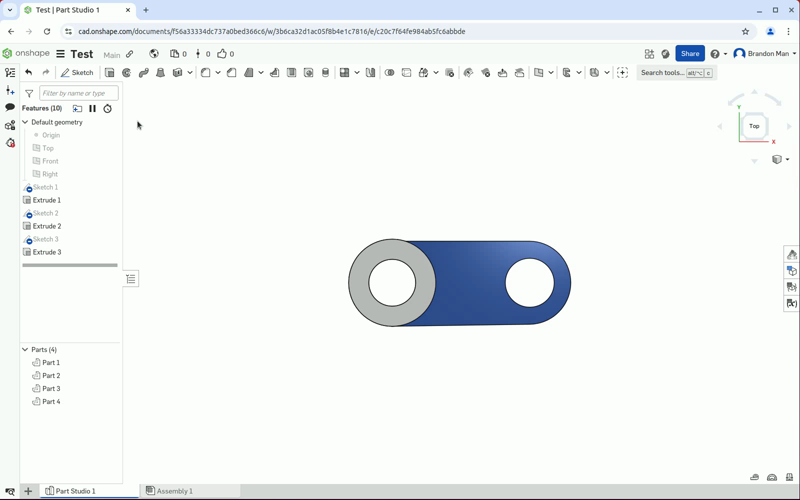
key(shift+h)
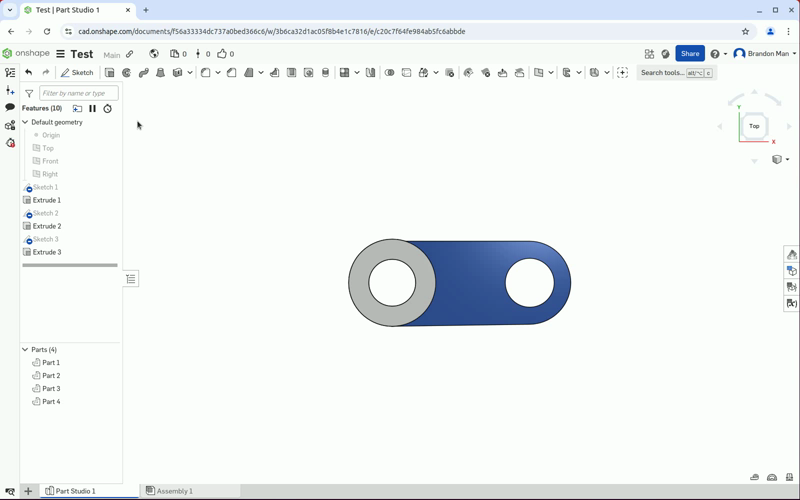
key(shift+h)
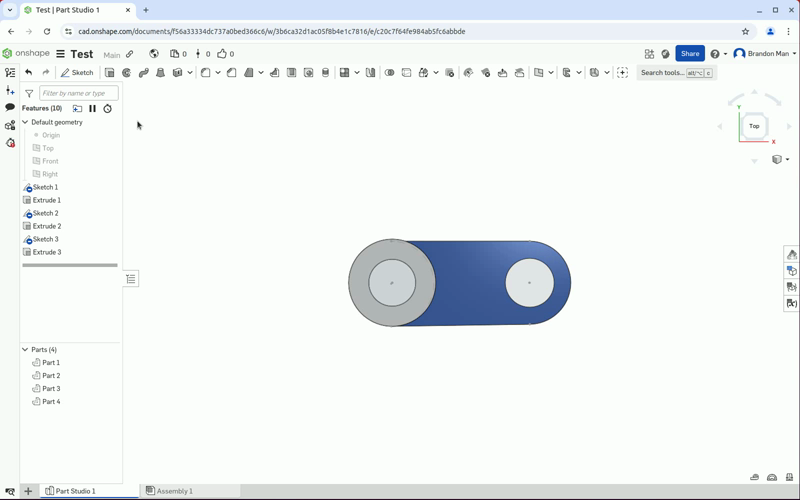
key(shift+7)
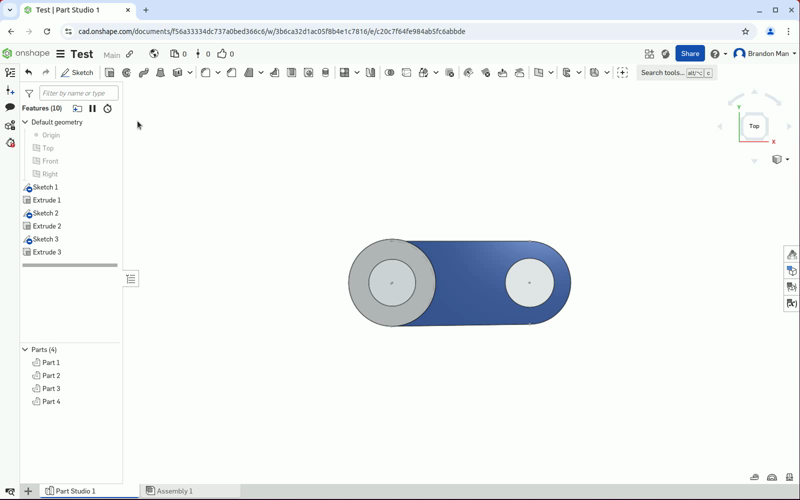
key(up, 3)
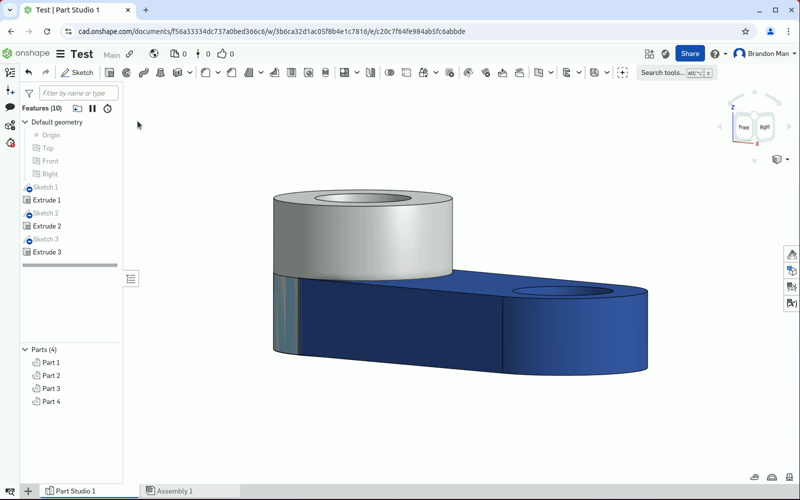
key(left, 3)
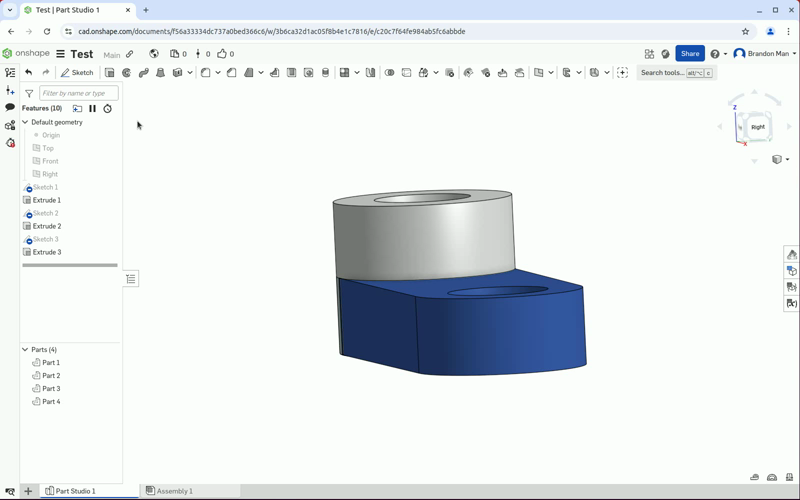
key(right, 3)
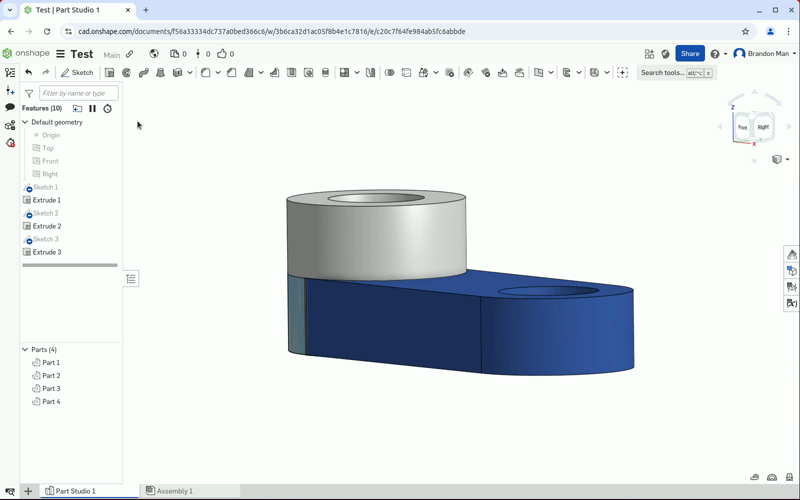
key(down, 3)
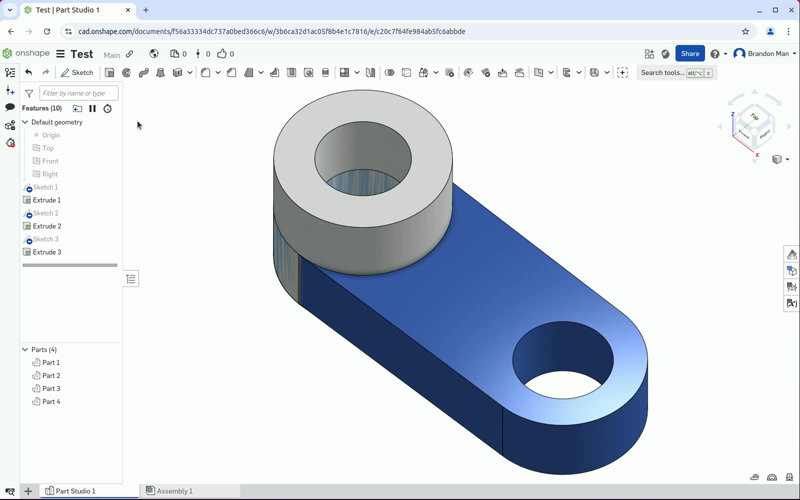
mouse_move(73, 189)
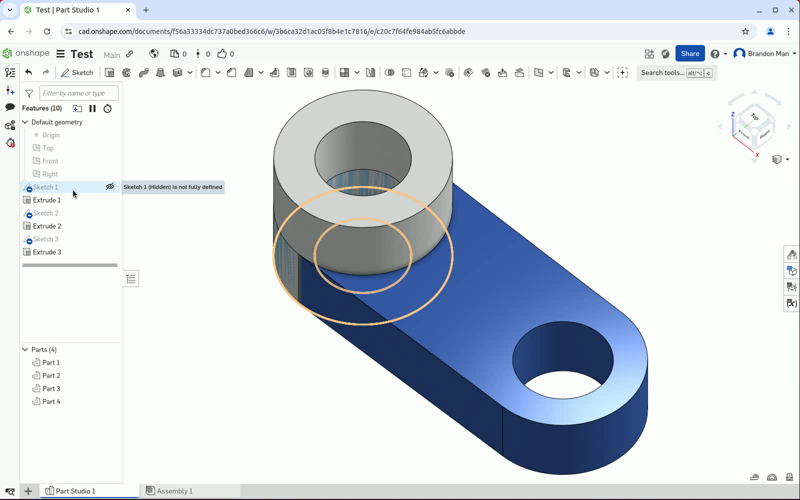
click(73, 189)